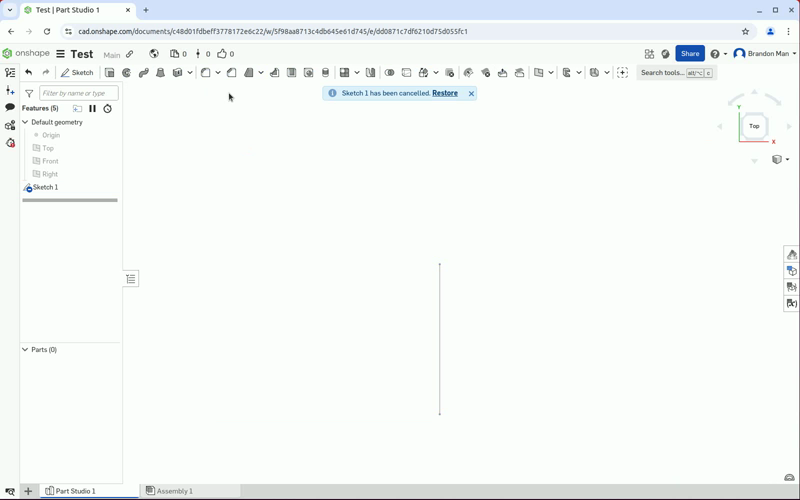
key(shift+h)
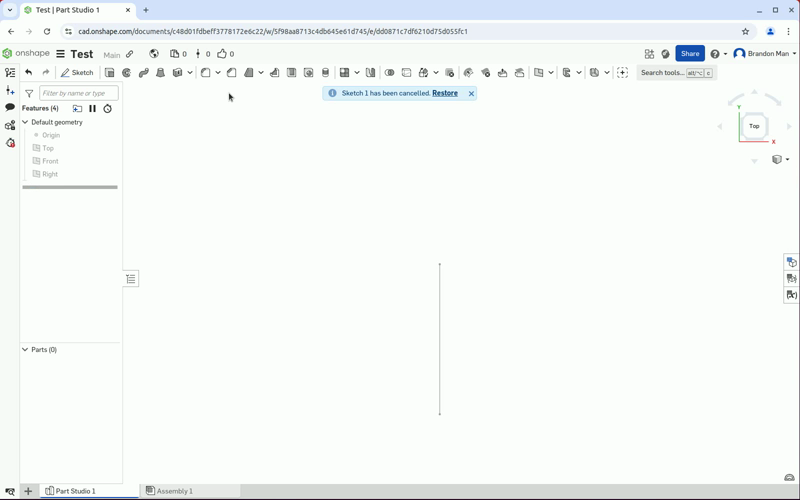
mouse_move(73, 352)
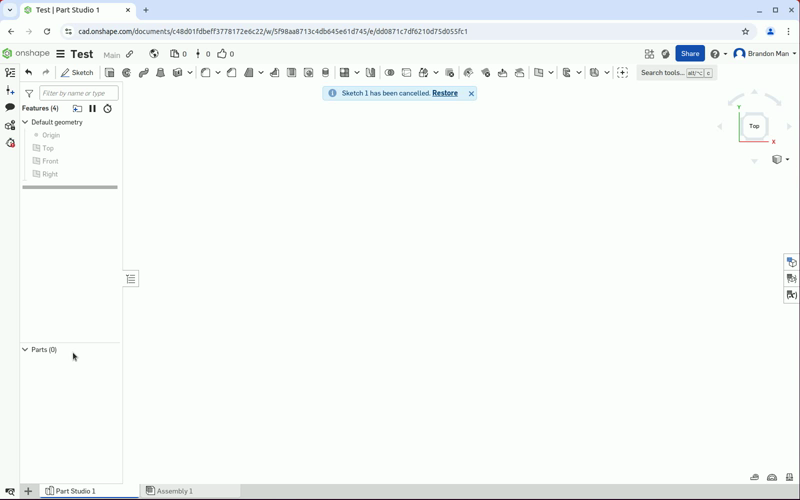
key(y)
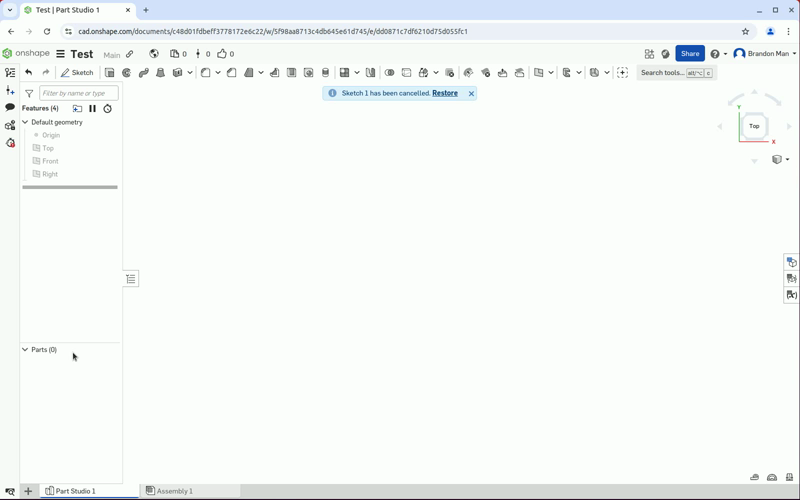
key(shift+p)
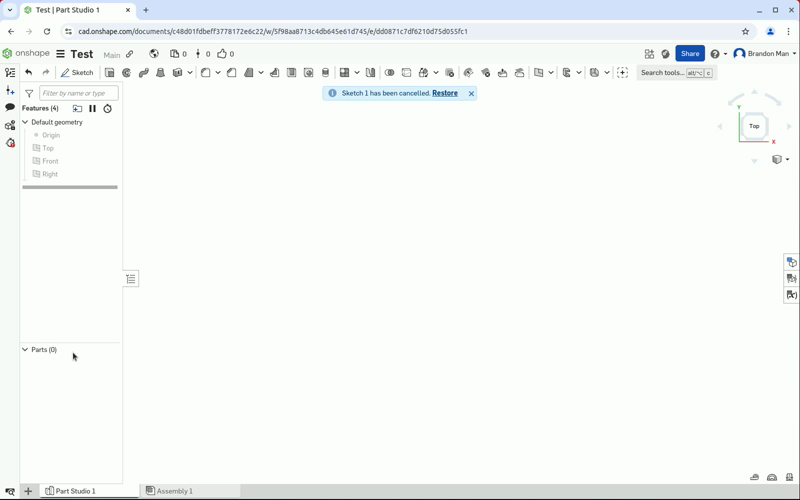
key(space)
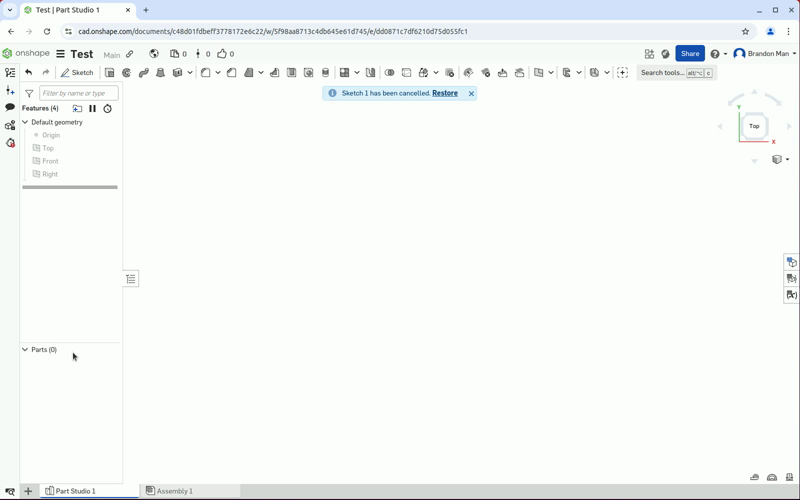
key_down(shift)
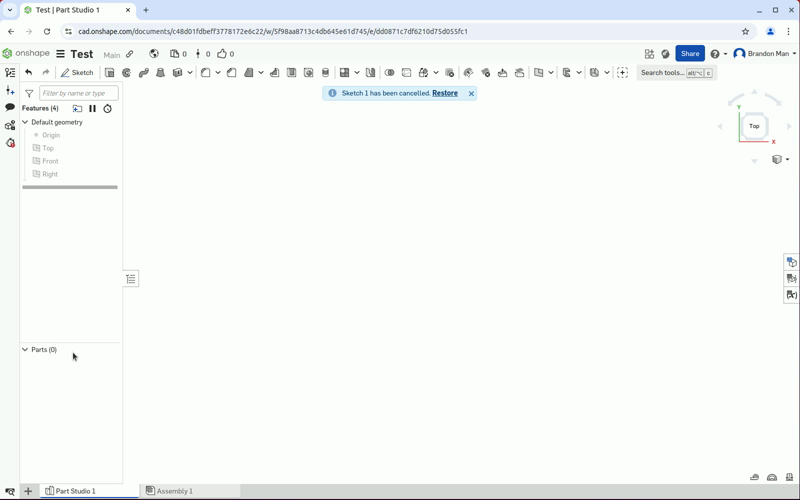
key(up)
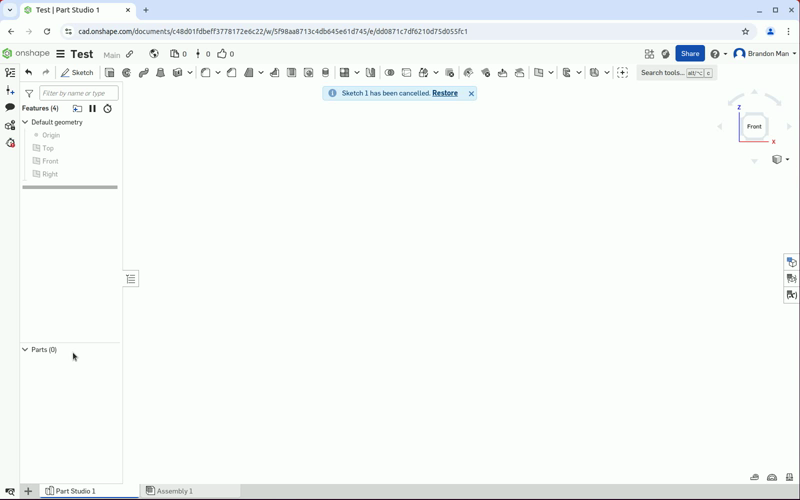
key_up(shift)
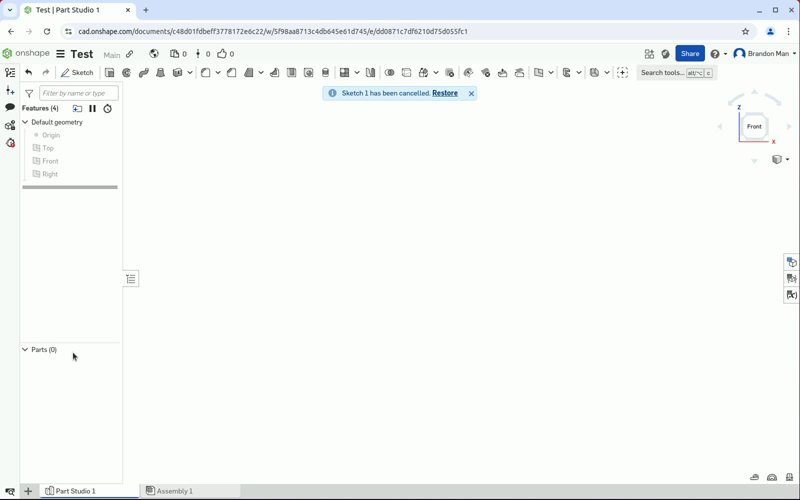
key(space)
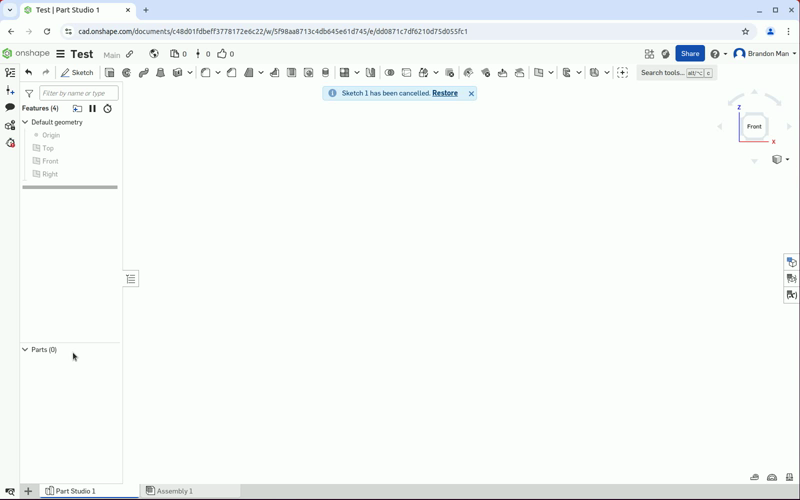
key_down(shift)
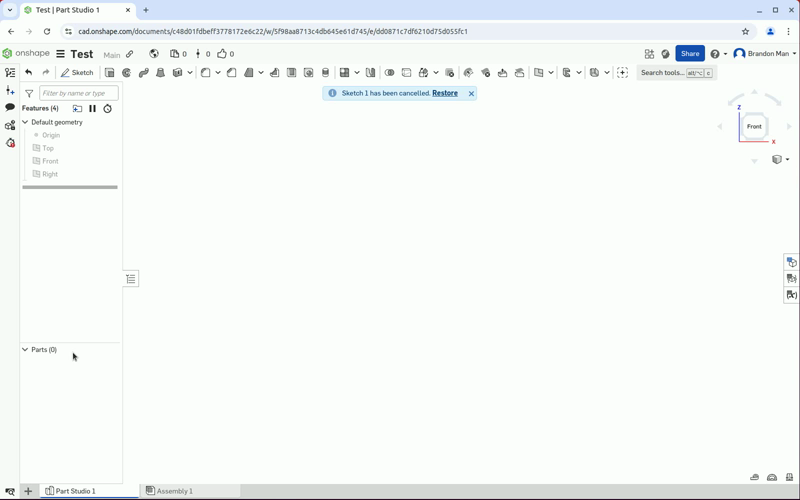
key(left)
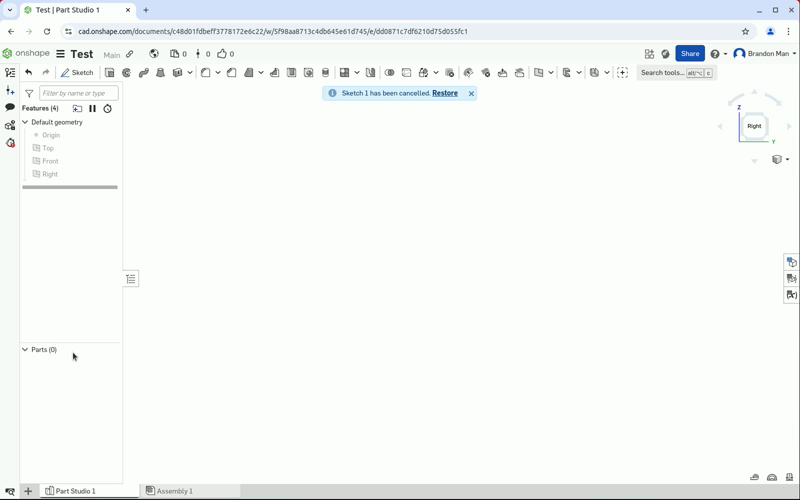
key_up(shift)
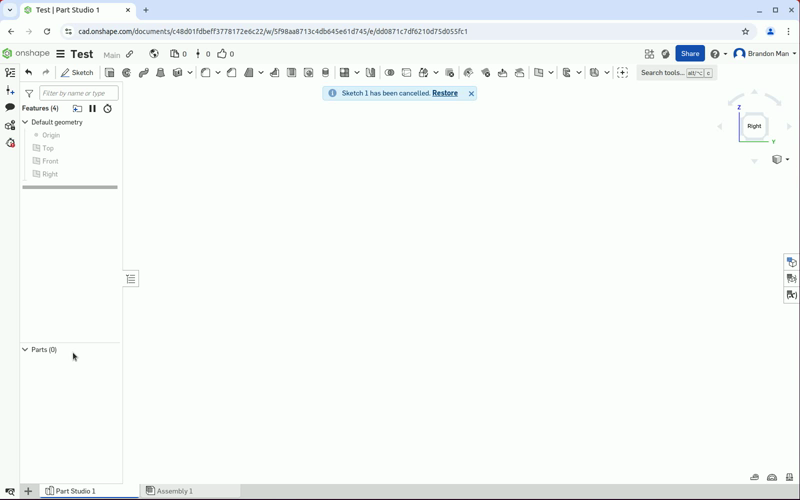
mouse_move(73, 352)
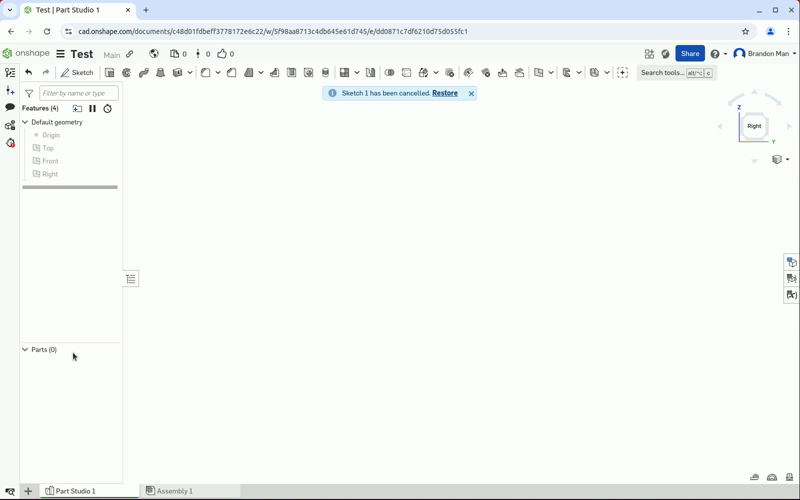
key(shift+y)
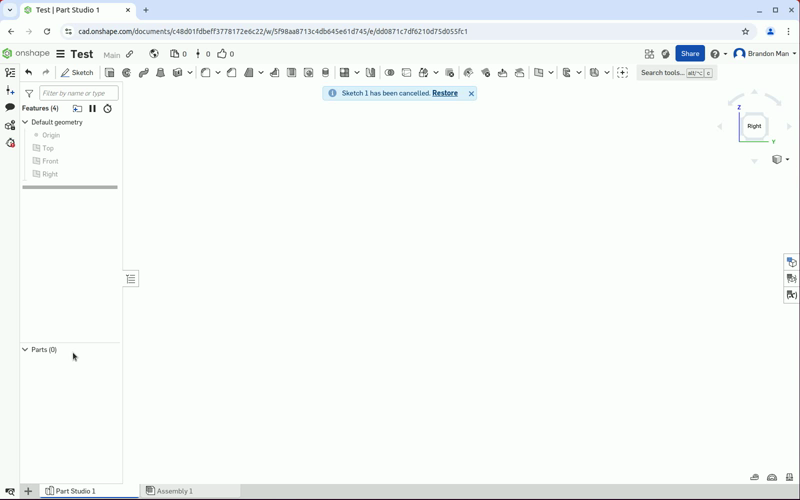
key(shift+s)
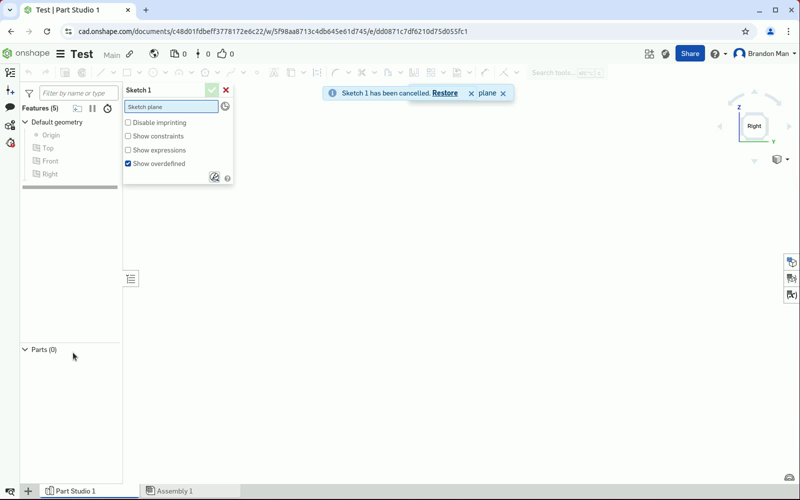
mouse_move(73, 176)
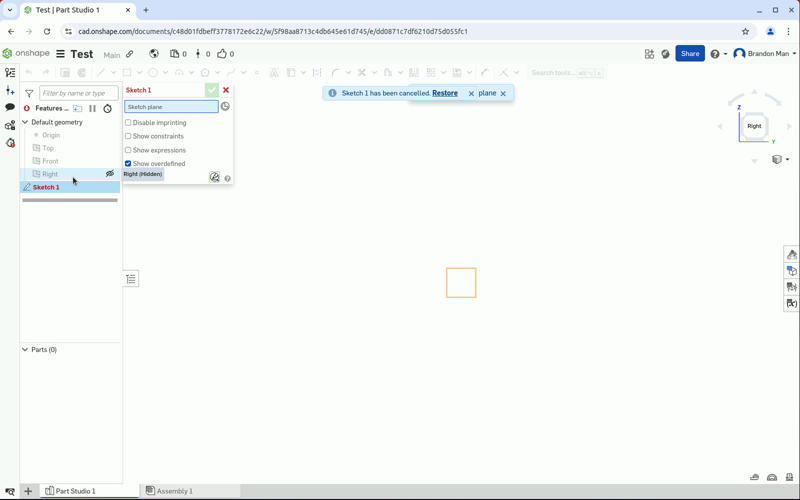
click(73, 176)
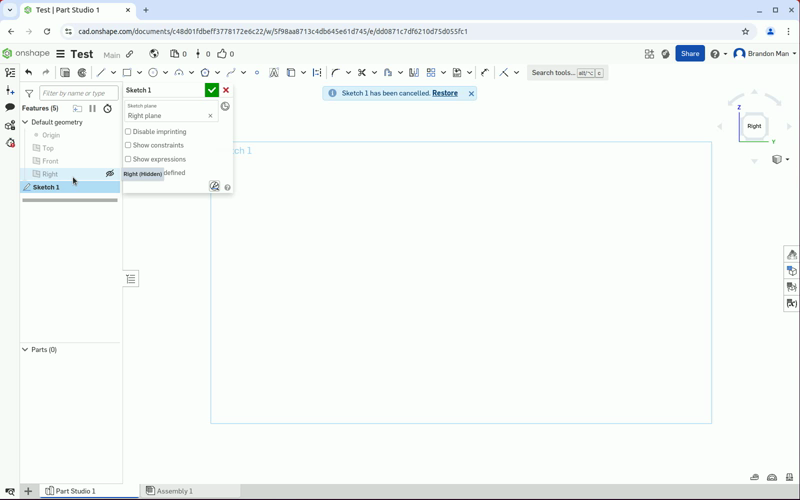
mouse_move(73, 352)
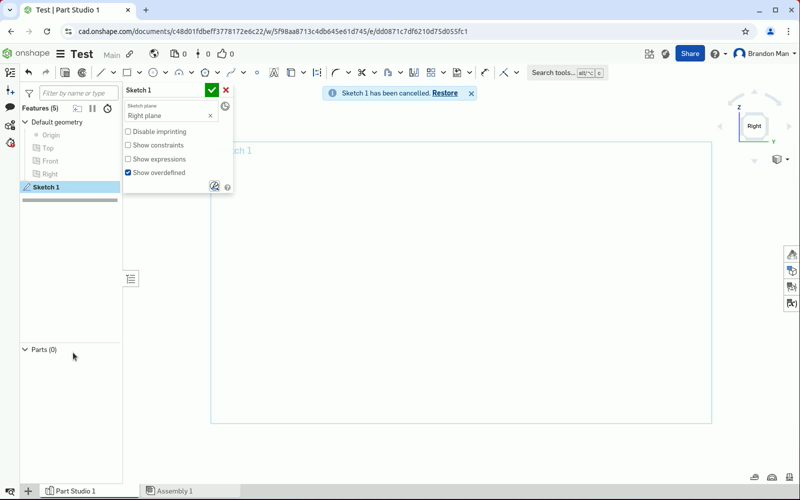
key(y)
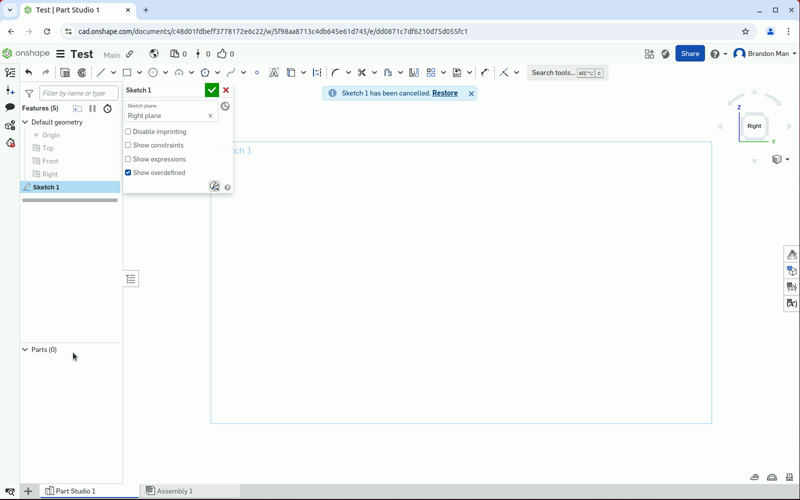
key(c)
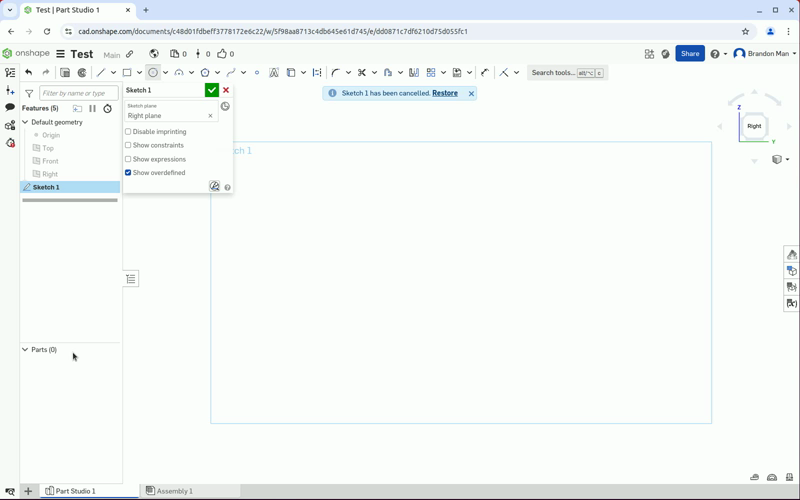
key_down(shift)
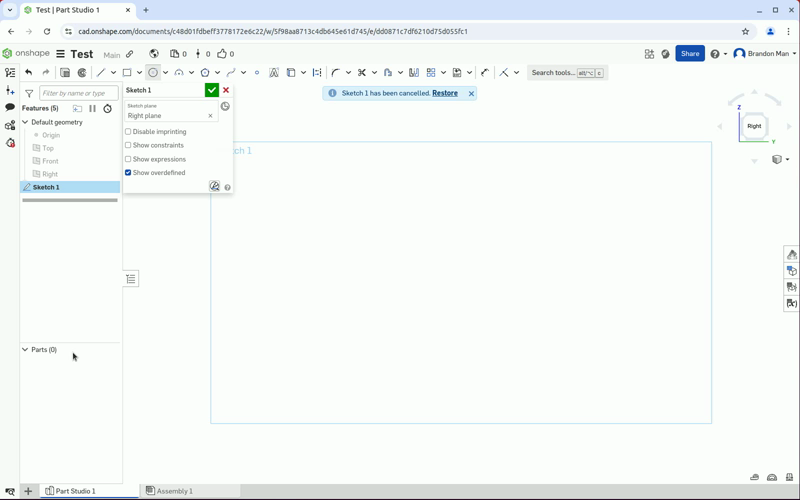
mouse_move(460, 282)
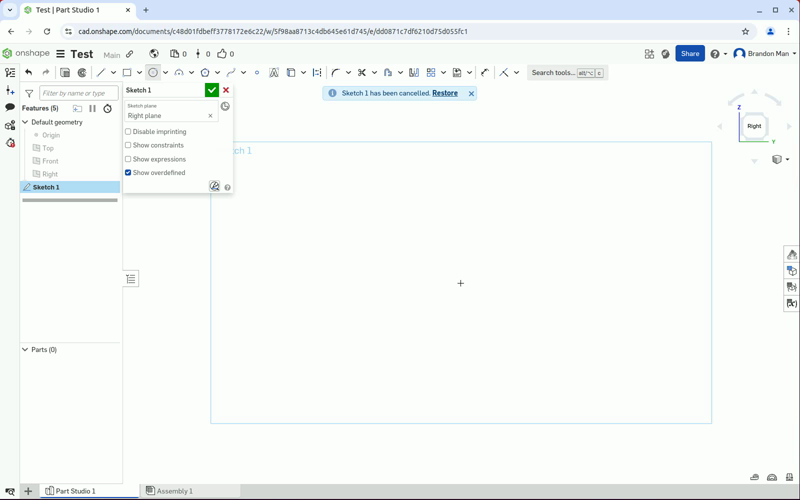
click(460, 282)
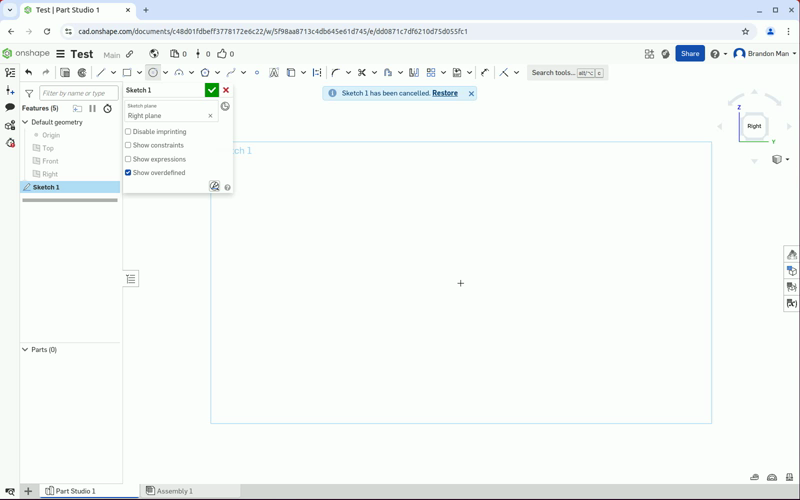
key_up(shift)
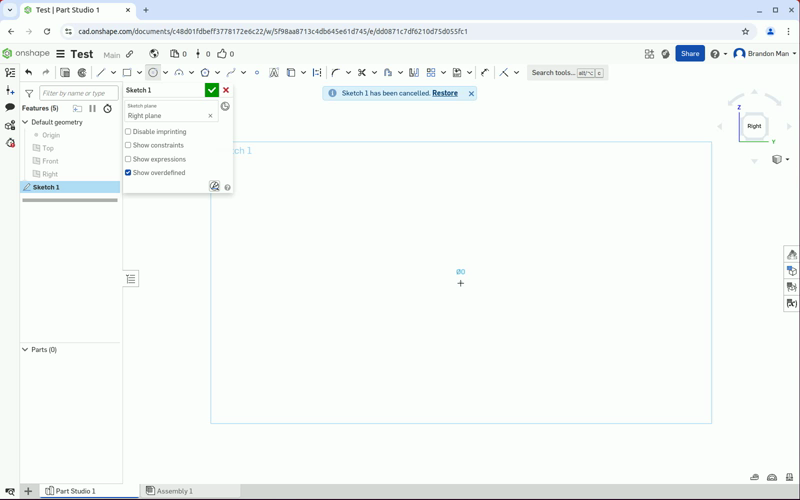
mouse_move(490, 282)
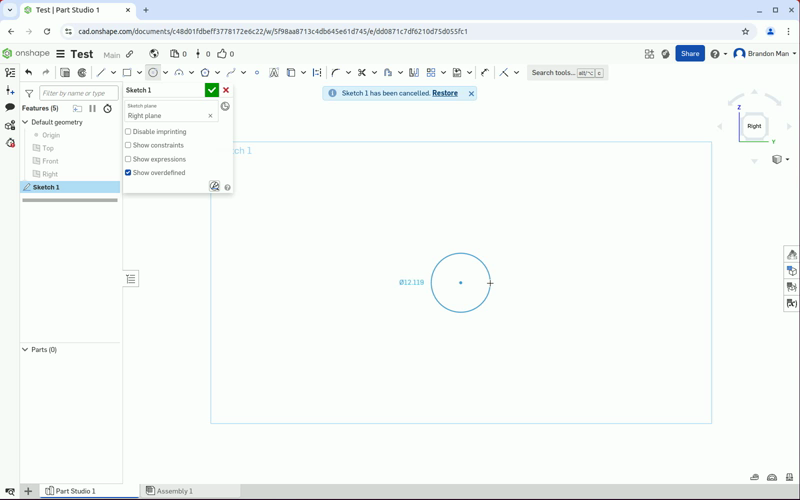
click(490, 282)
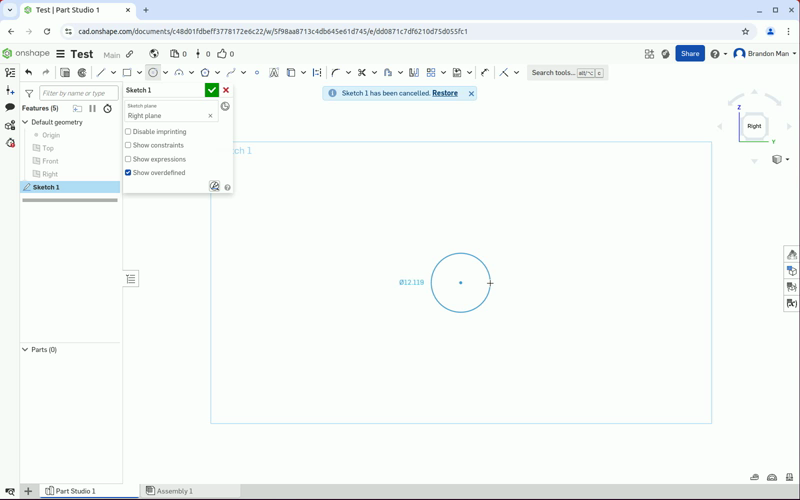
key(esc)
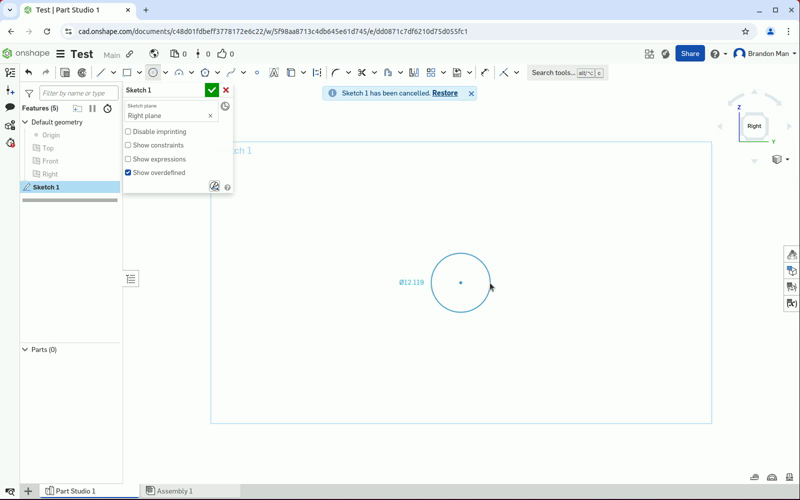
key(c)
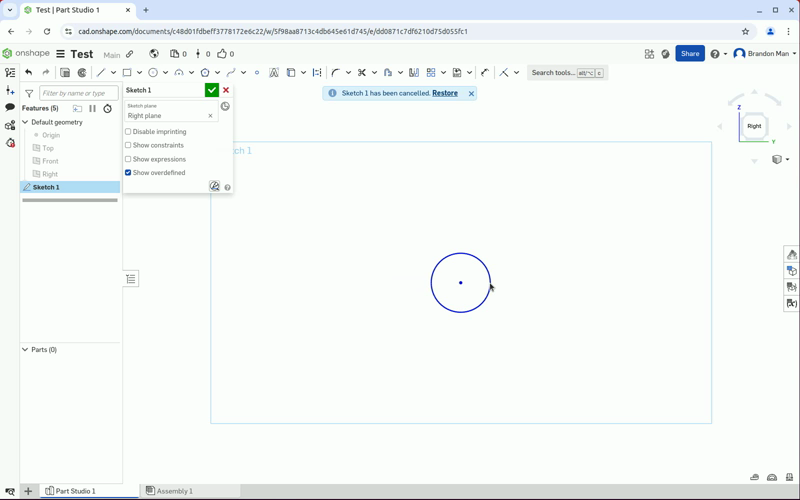
key_down(shift)
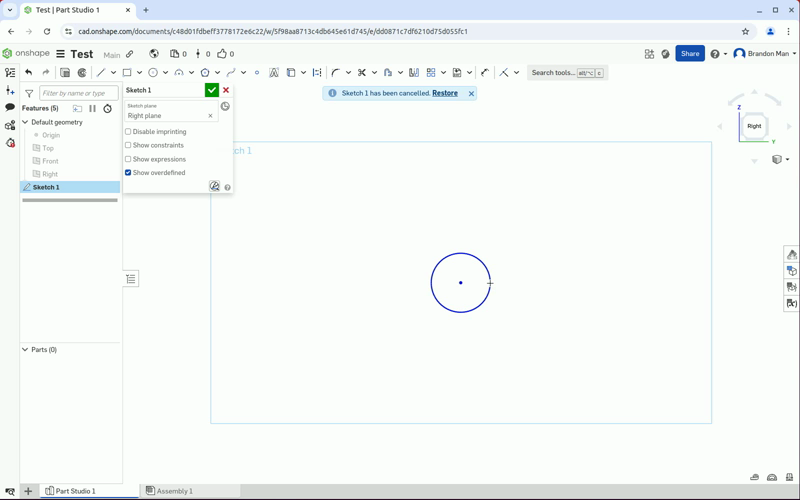
mouse_move(460, 282)
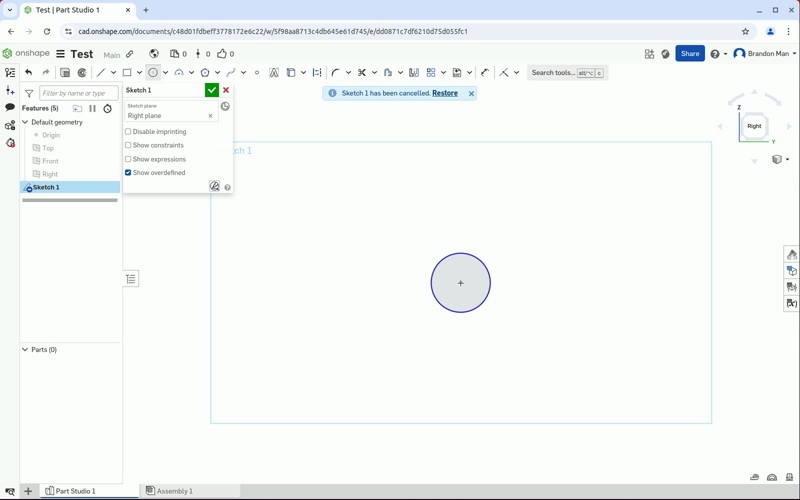
click(460, 282)
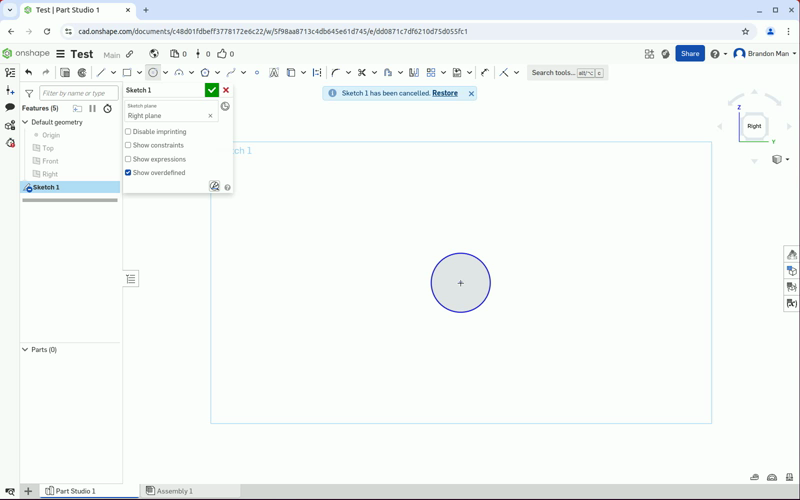
key_up(shift)
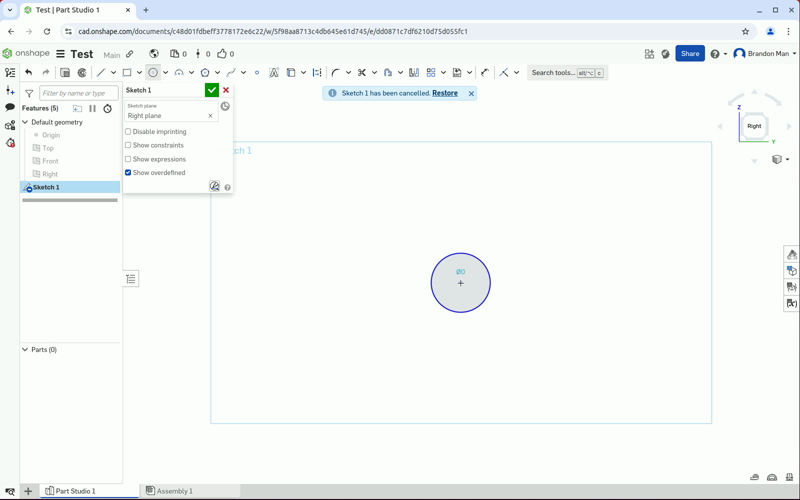
mouse_move(483, 282)
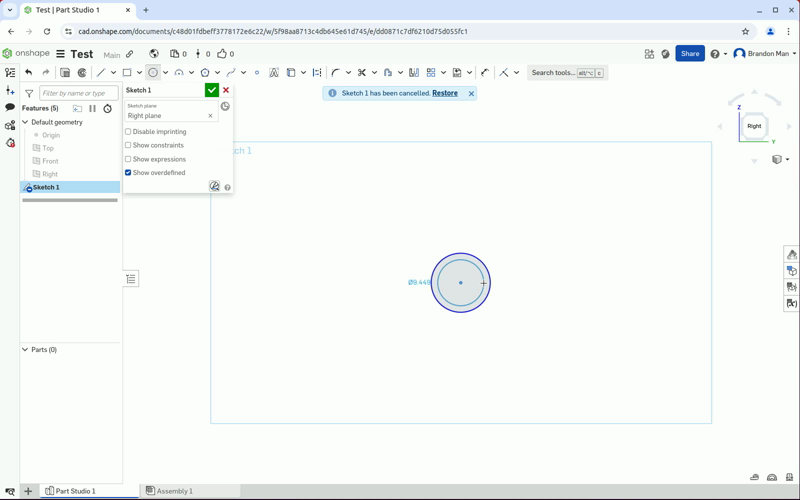
click(483, 282)
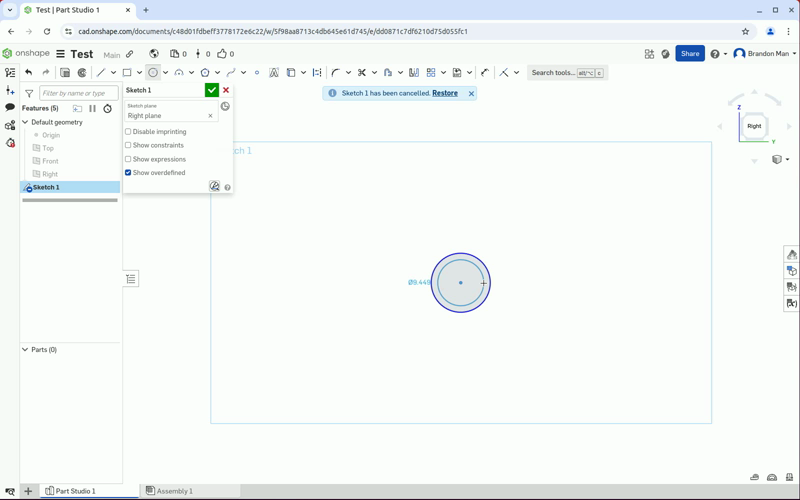
key(esc)
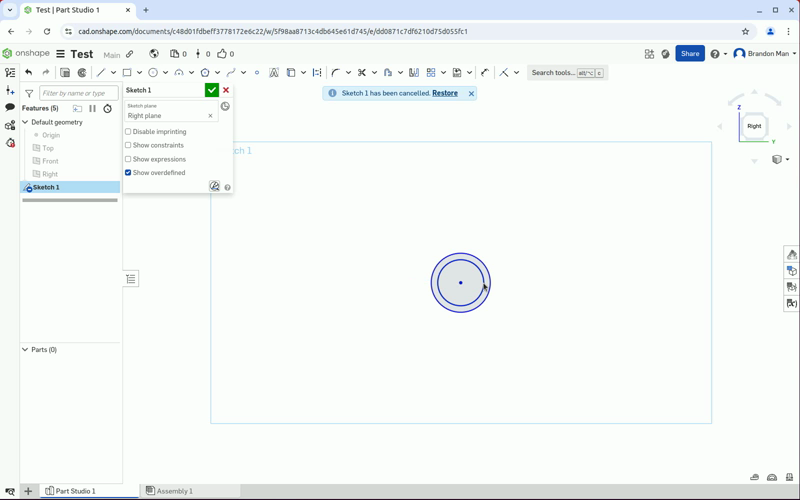
mouse_move(477, 306)
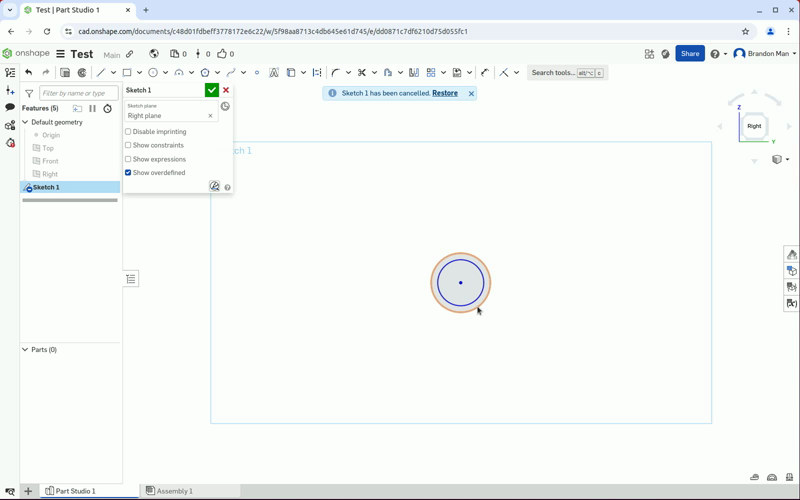
scroll(6)
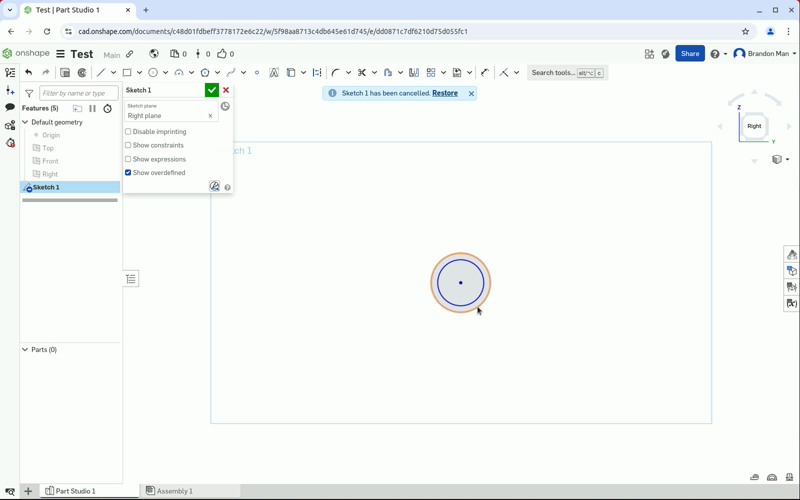
scroll(6)
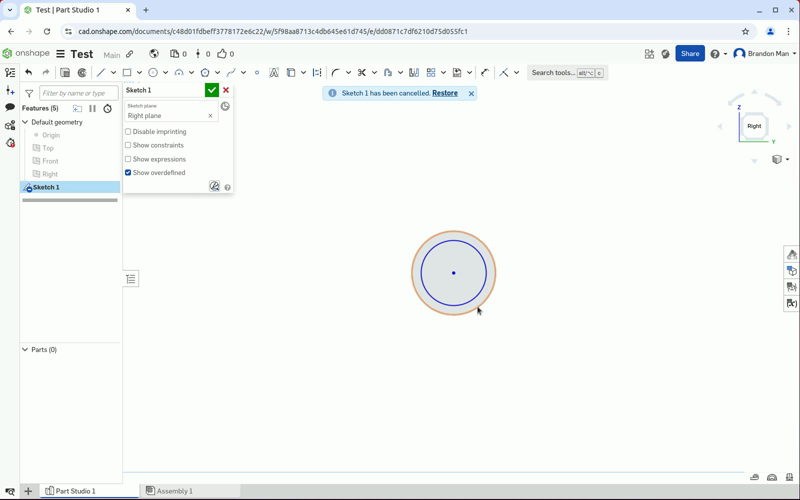
scroll(6)
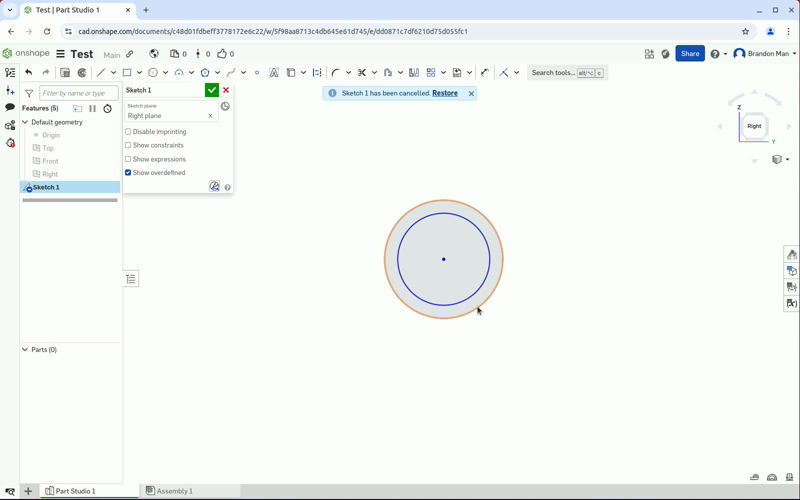
scroll(6)
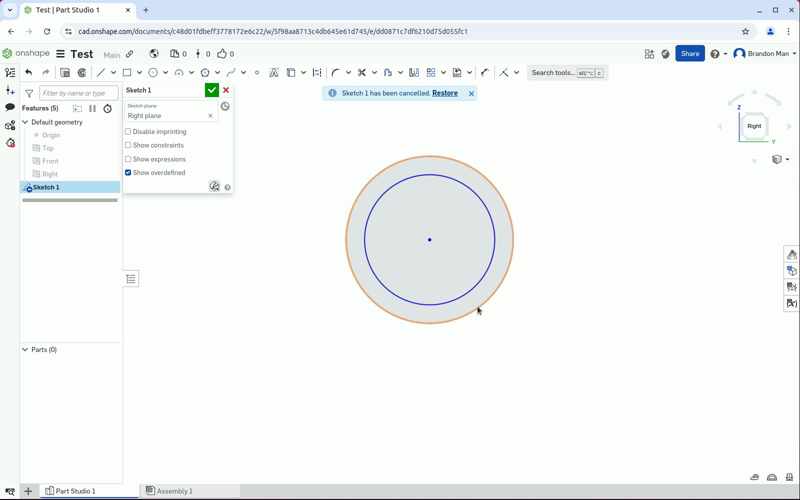
scroll(6)
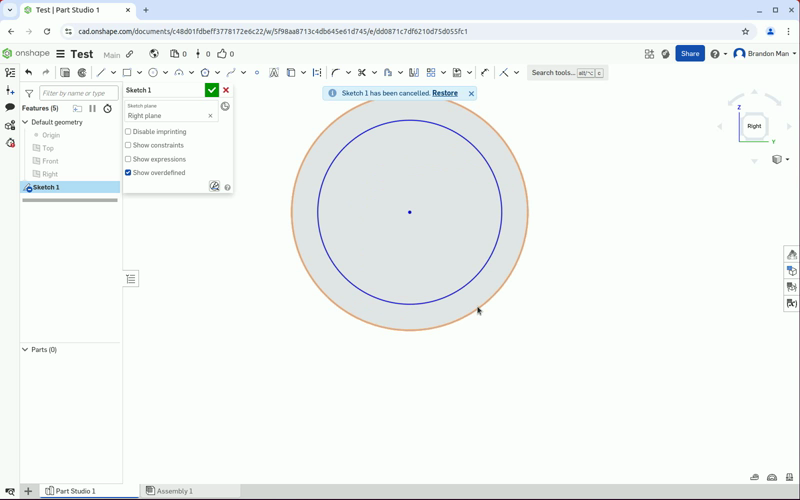
scroll(6)
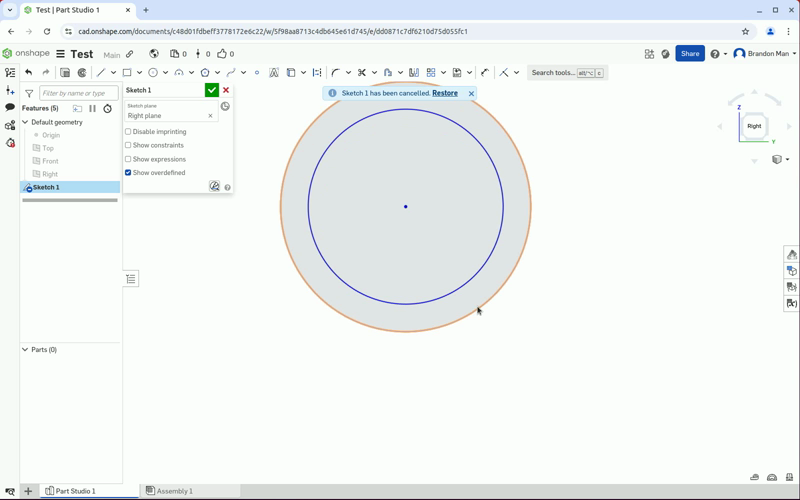
scroll(6)
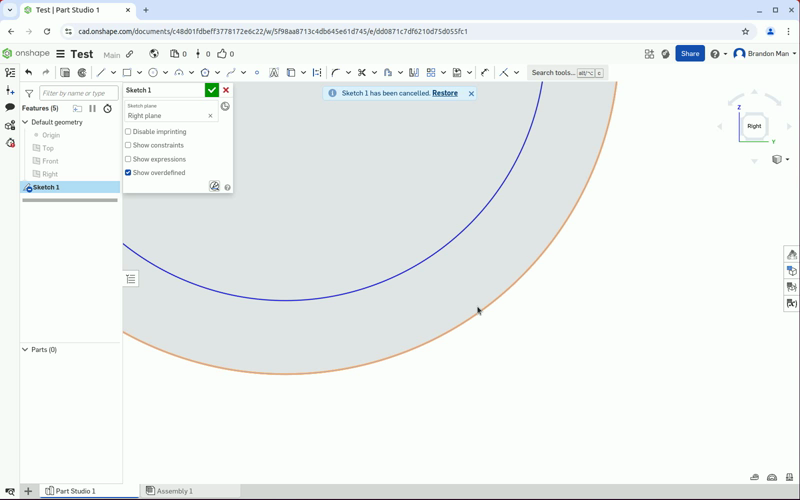
click(477, 306)
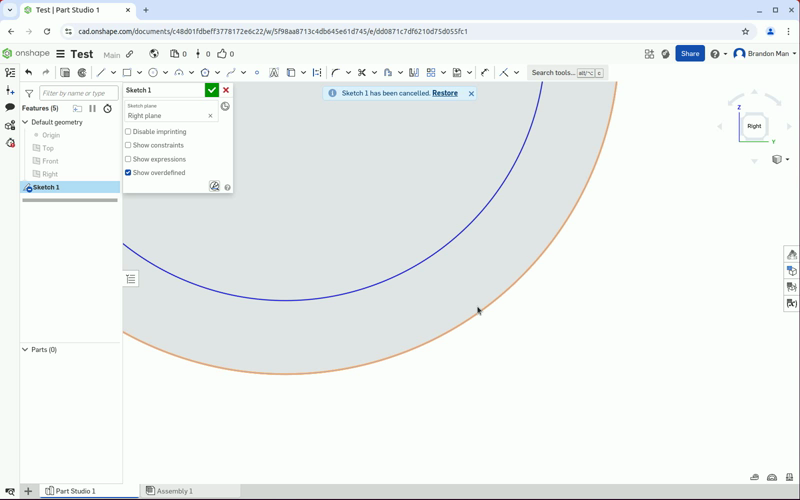
scroll(-6)
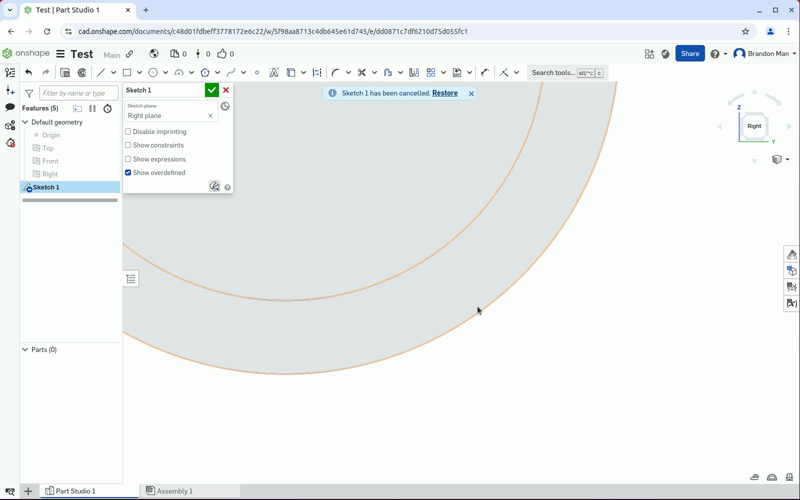
scroll(-6)
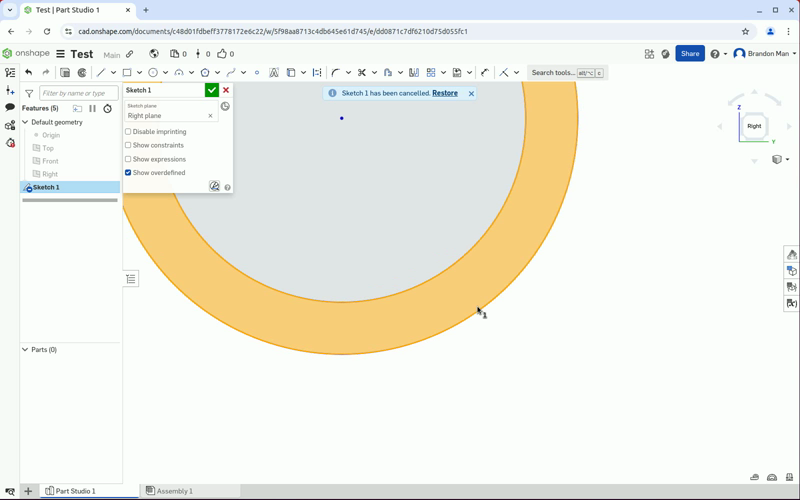
scroll(-6)
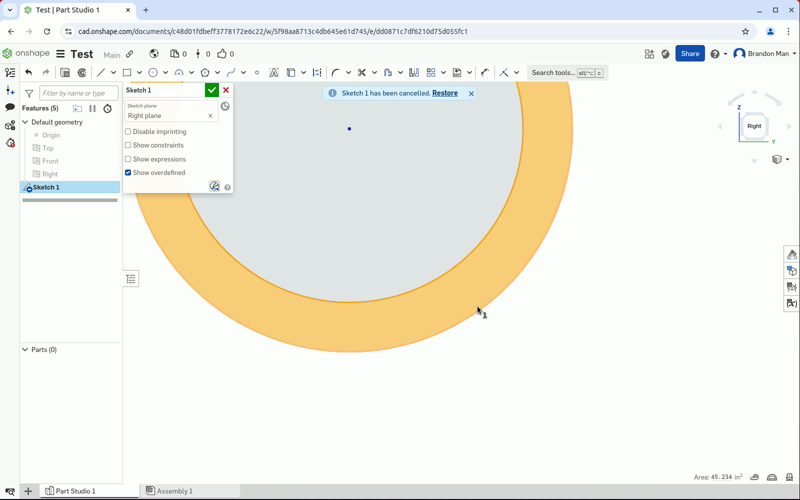
scroll(-6)
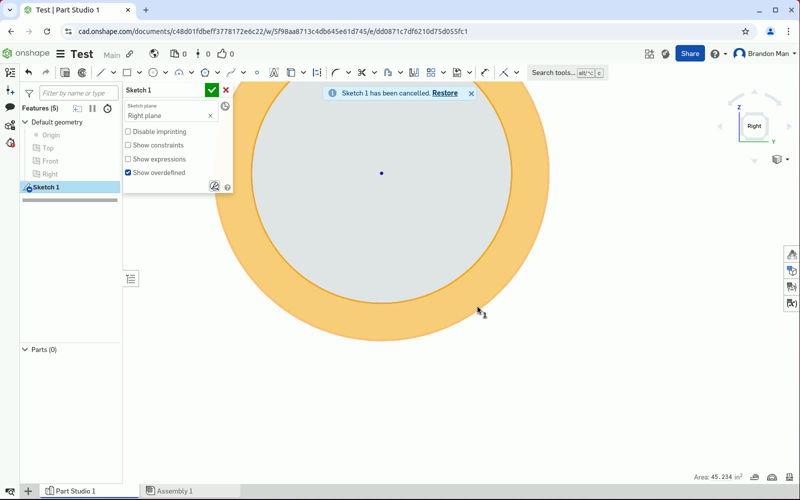
scroll(-6)
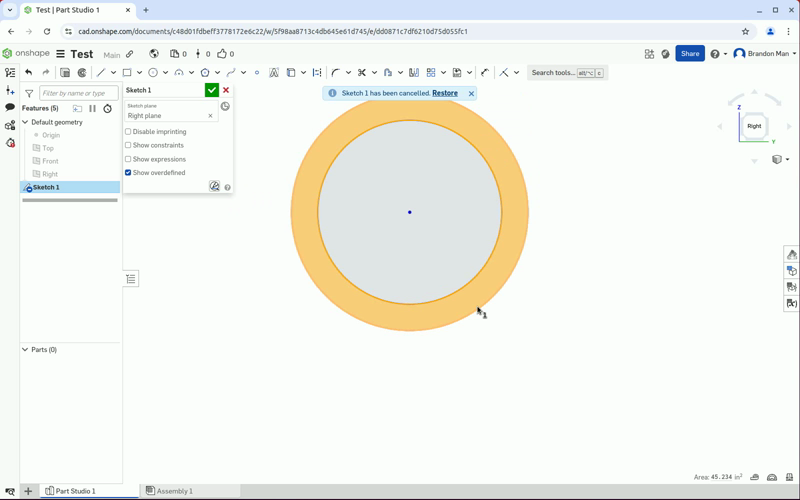
scroll(-6)
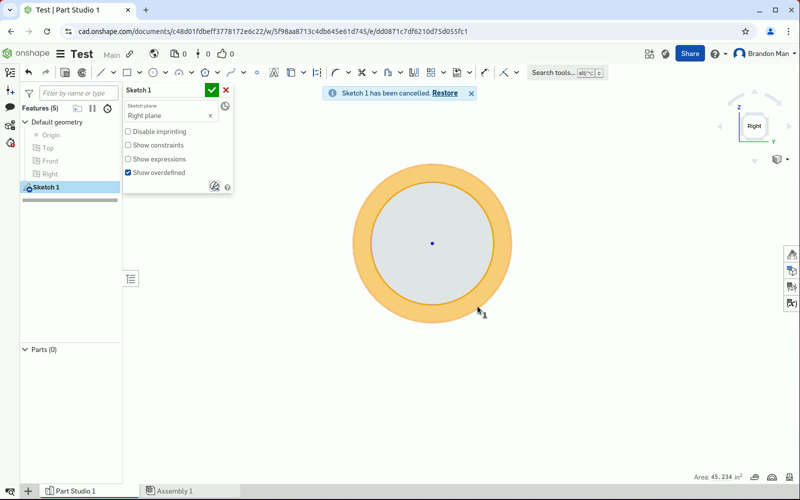
scroll(-6)
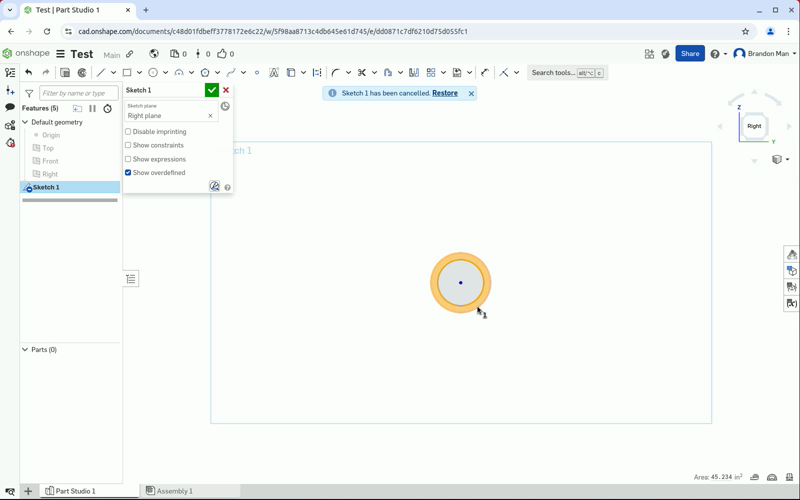
mouse_move(73, 352)
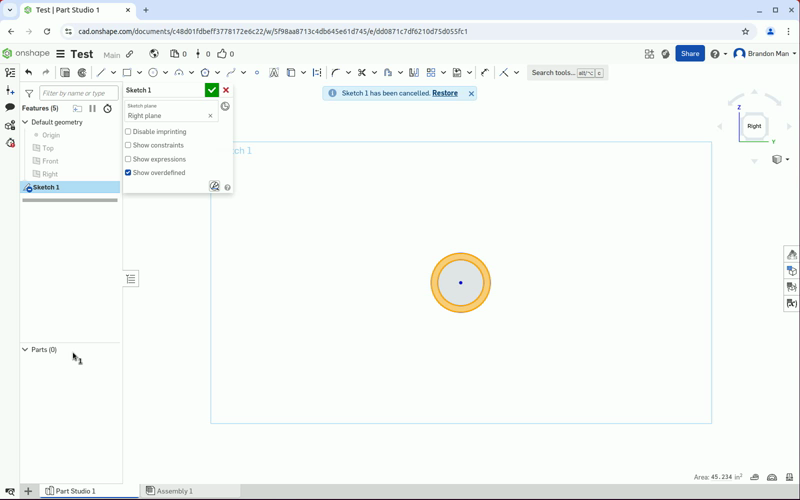
key(shift+y)
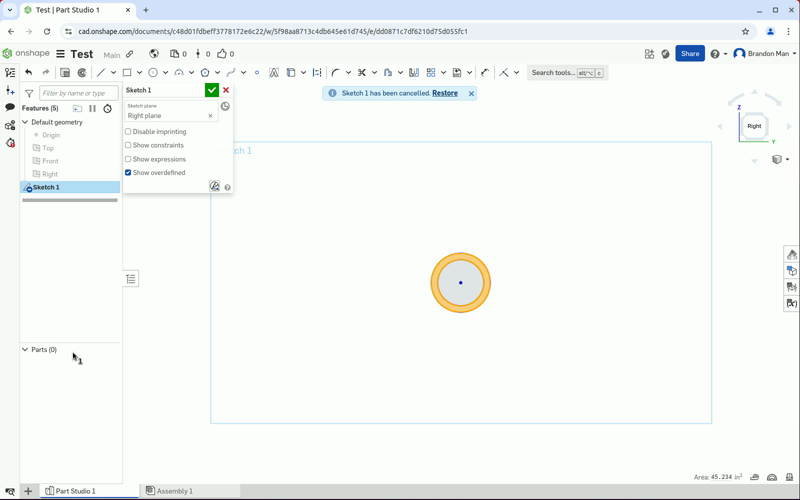
key(shift+e)
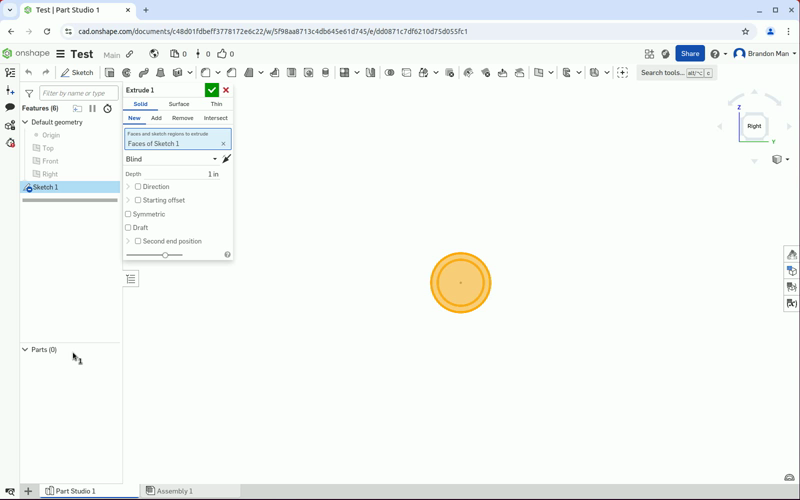
mouse_move(143, 106)
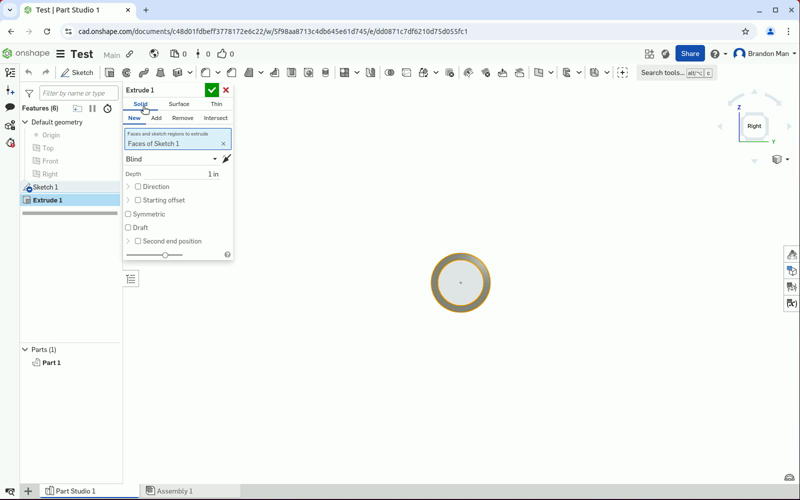
click(143, 106)
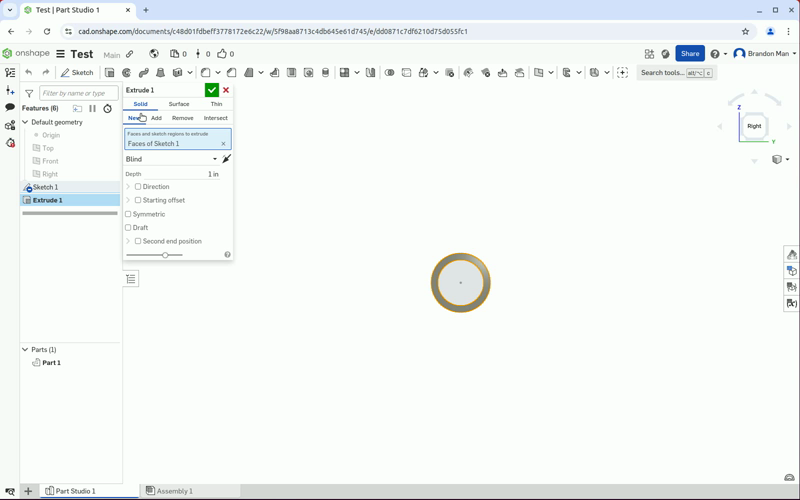
mouse_move(137, 120)
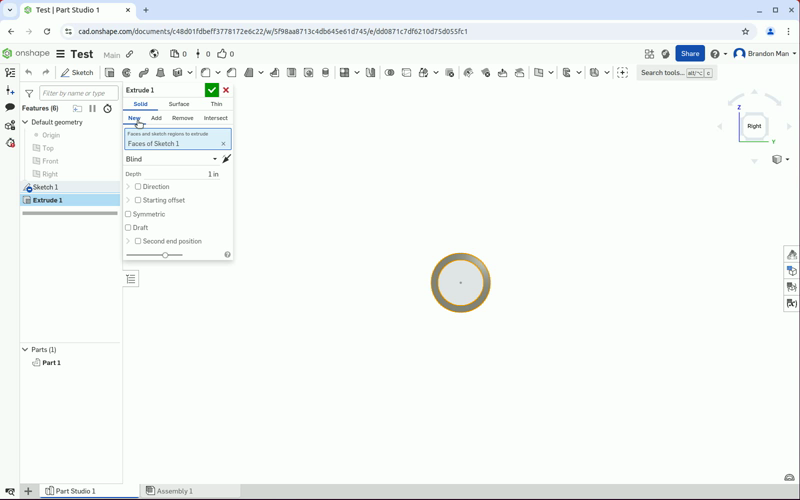
click(137, 120)
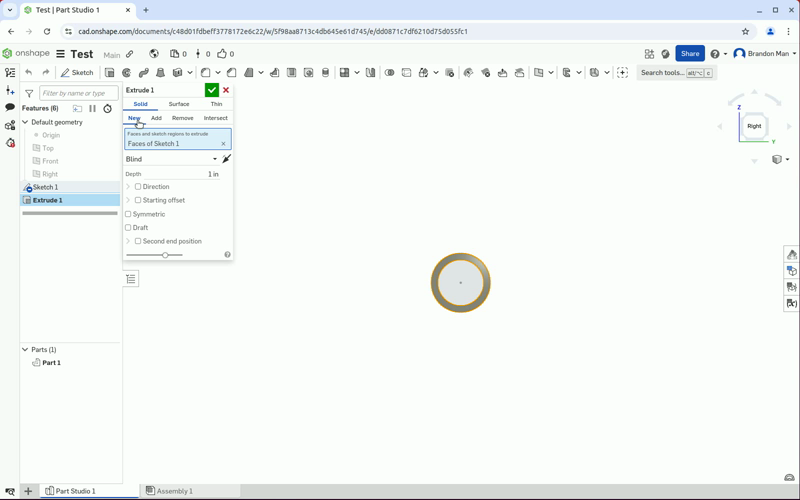
key(tab, 4)
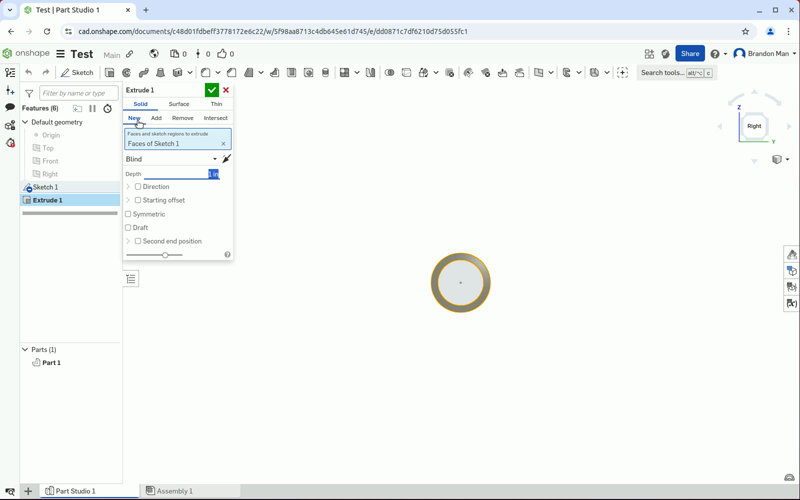
text(2.889)
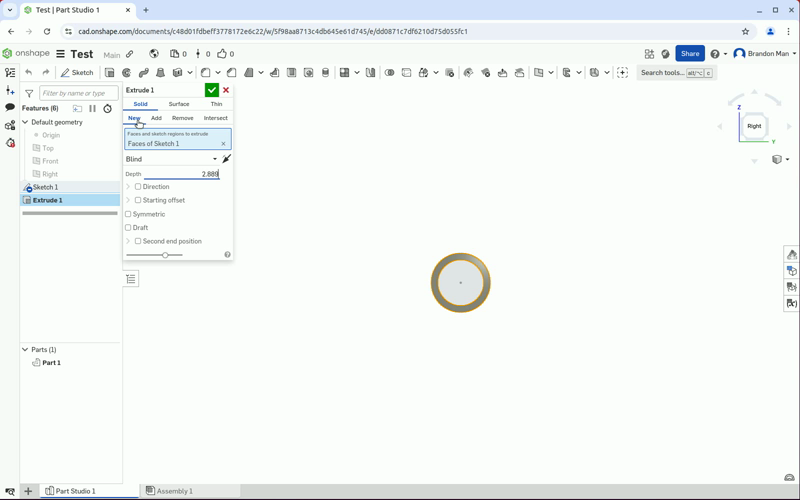
key(enter)
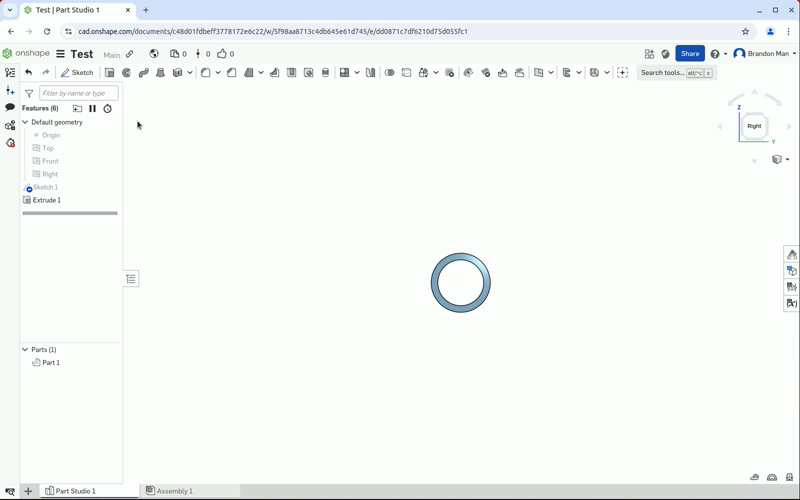
key(shift+h)
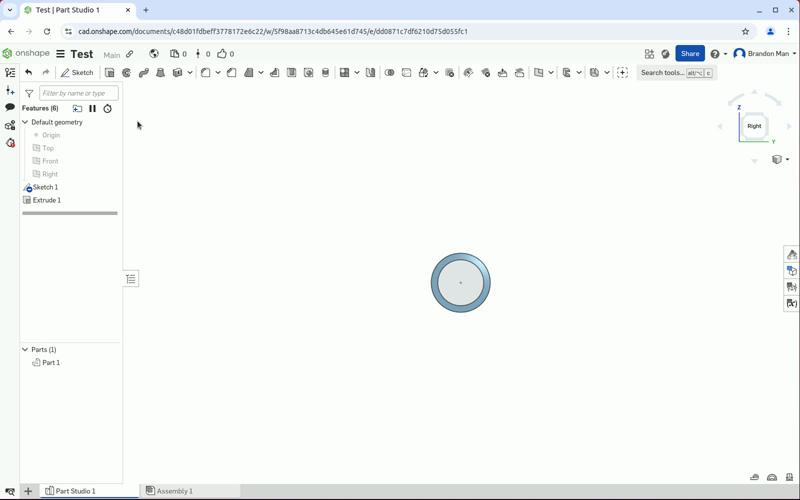
key(shift+h)
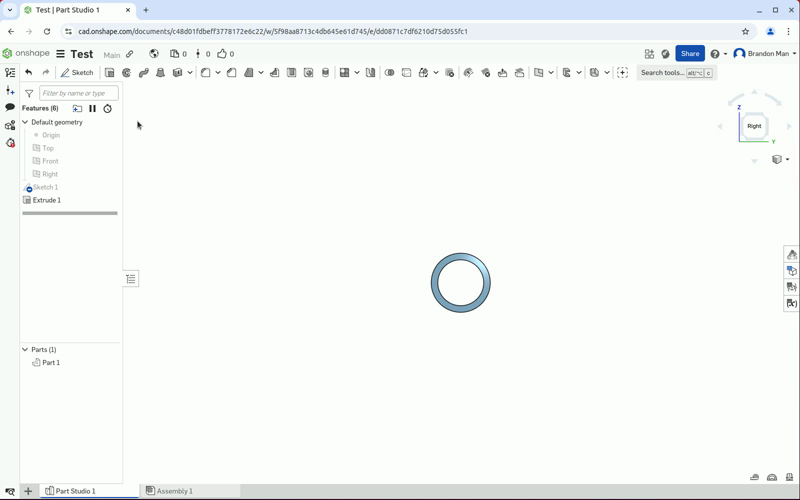
mouse_move(73, 189)
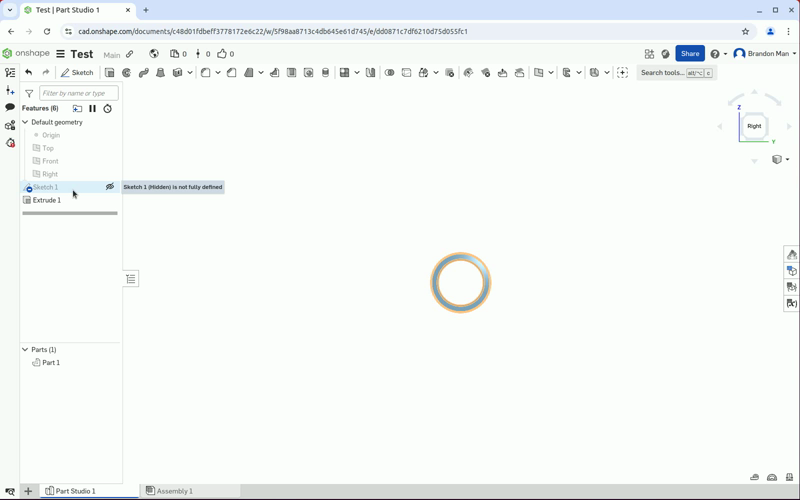
click(73, 189)
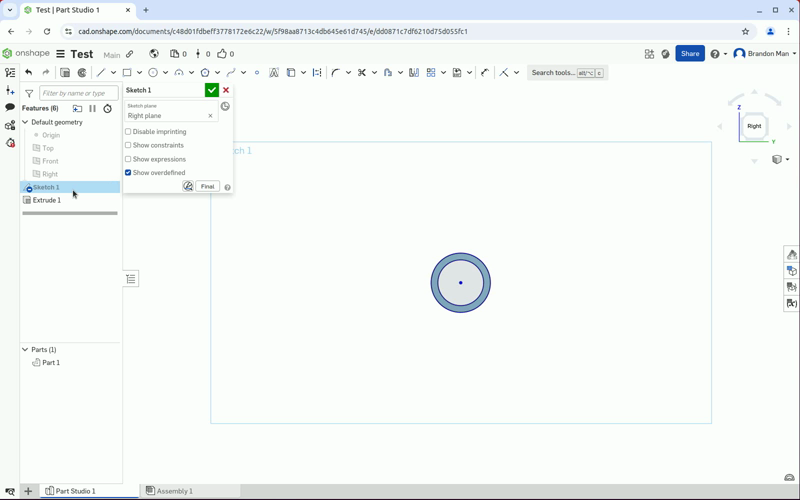
mouse_move(229, 92)
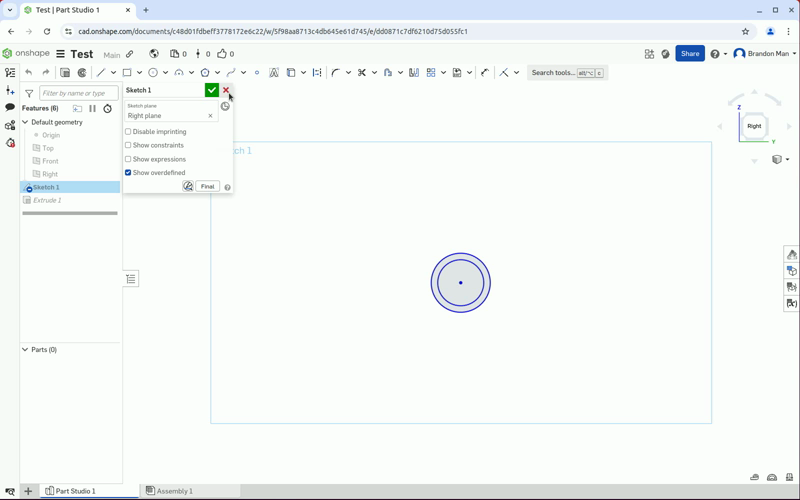
click(229, 92)
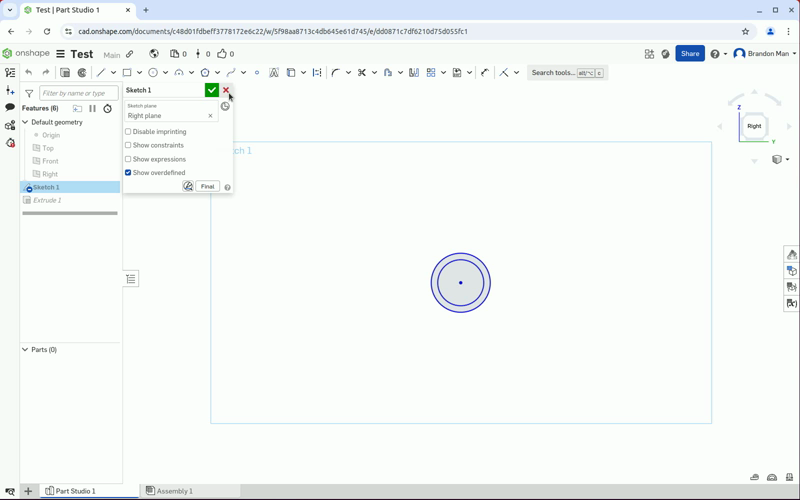
key(shift+s)
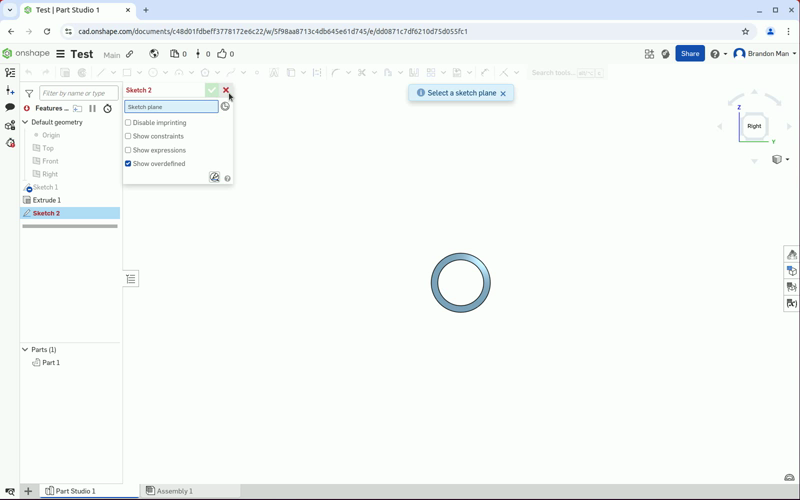
mouse_move(73, 176)
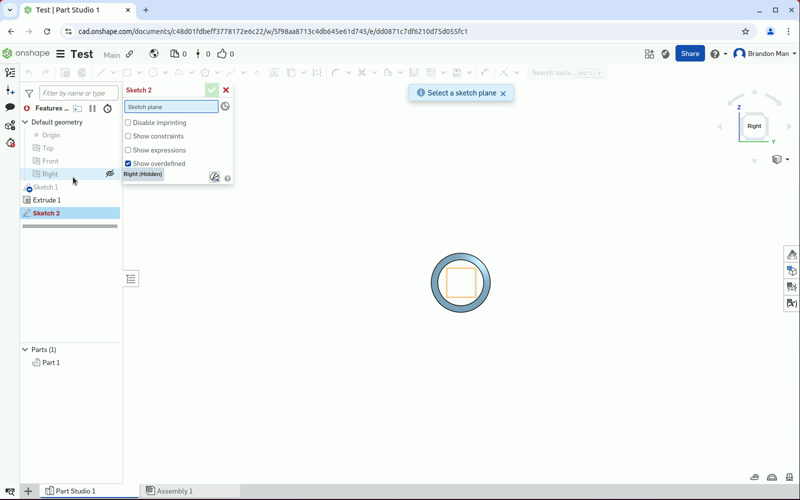
click(73, 176)
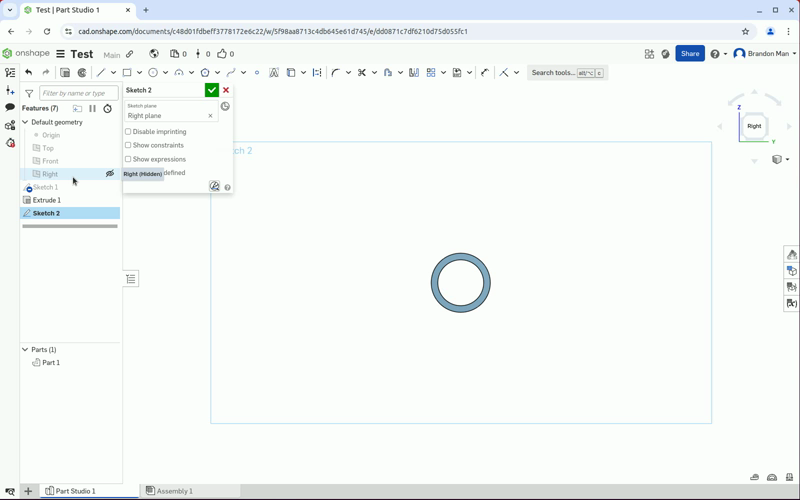
mouse_move(73, 352)
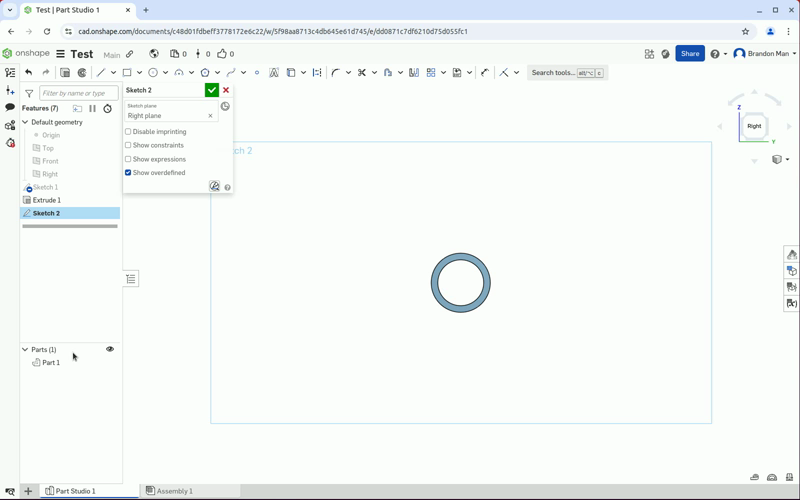
key(y)
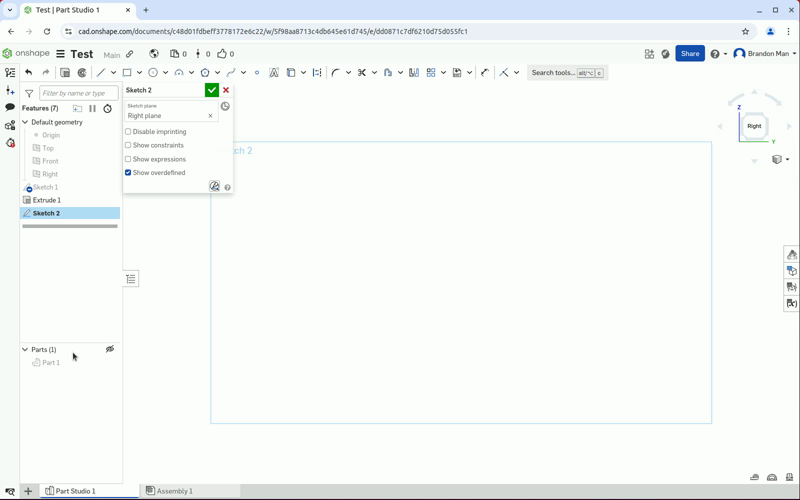
key(c)
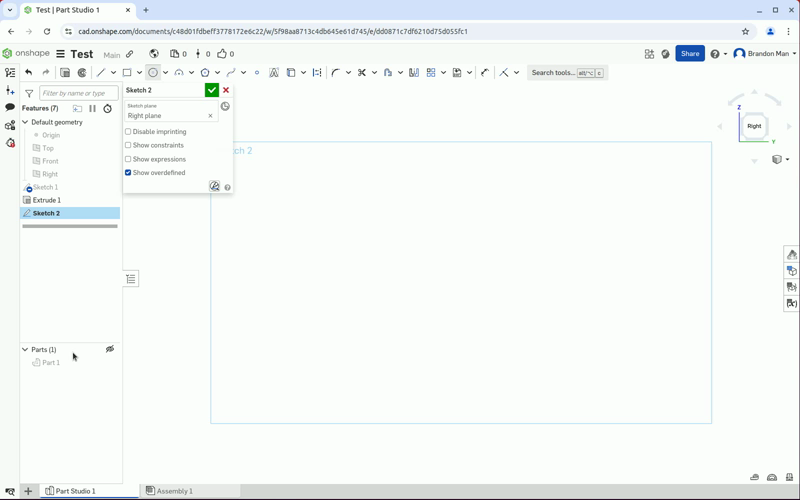
key_down(shift)
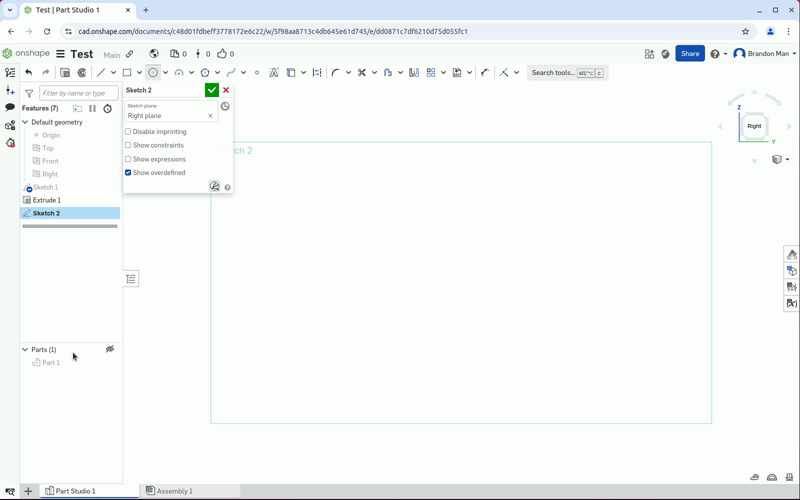
mouse_move(539, 282)
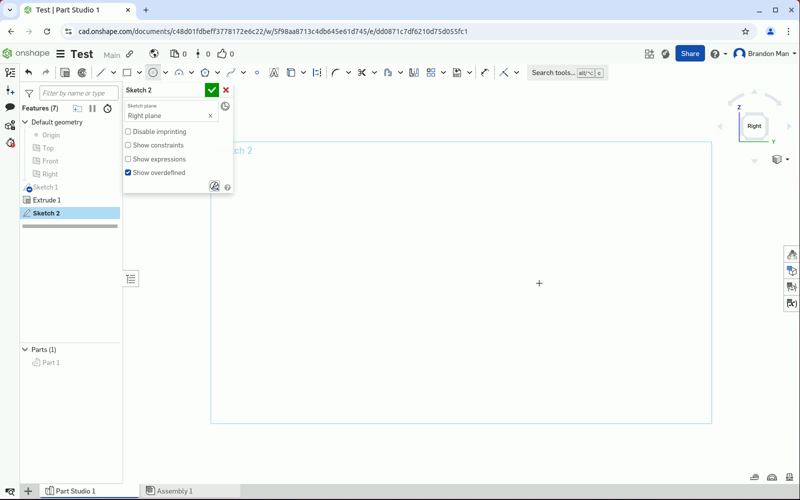
click(539, 282)
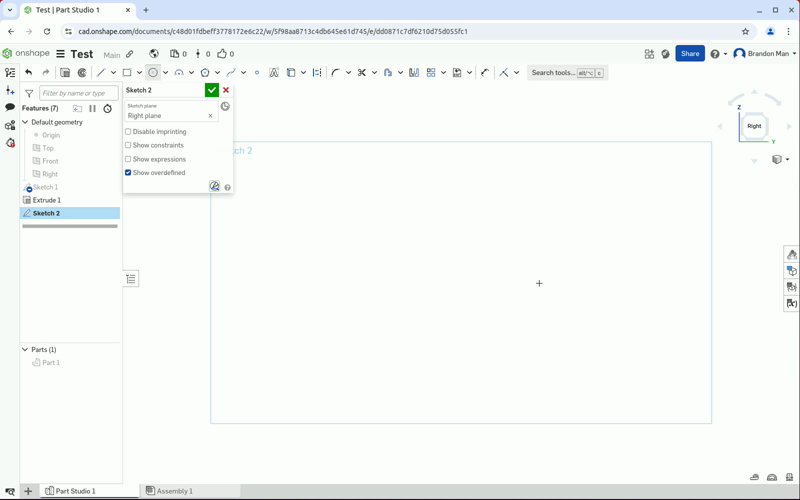
key_up(shift)
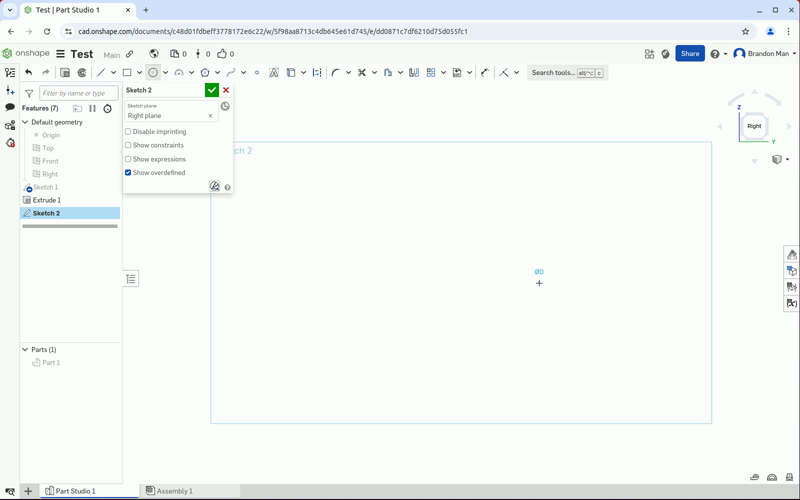
mouse_move(574, 282)
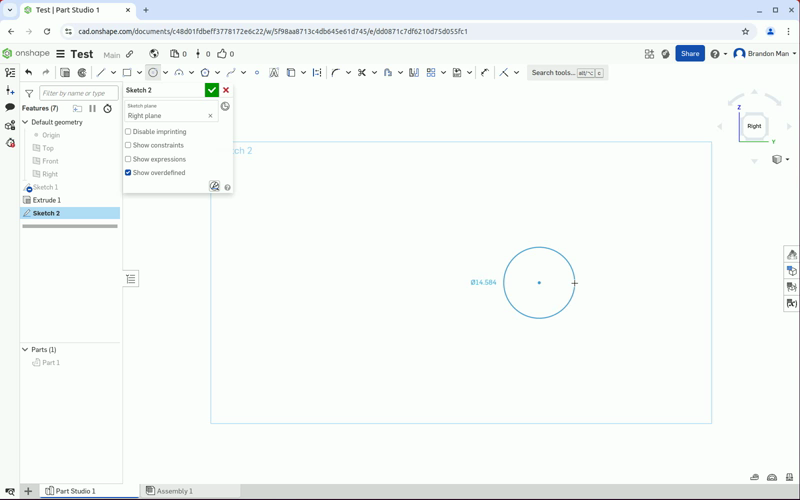
click(574, 282)
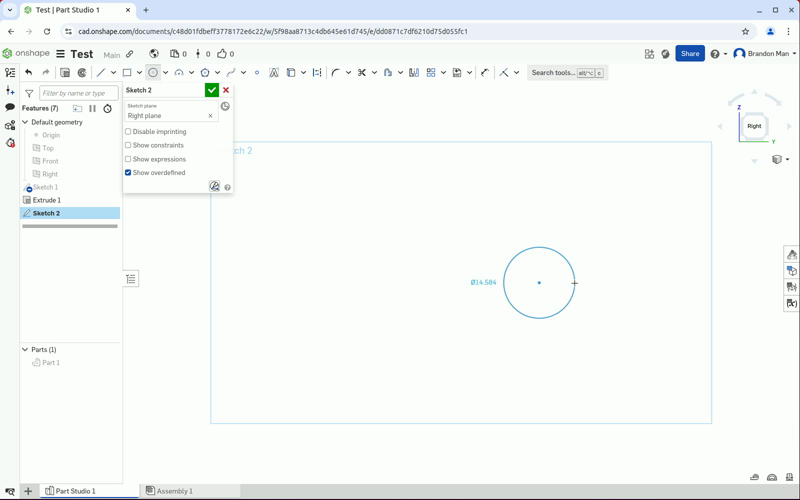
key(esc)
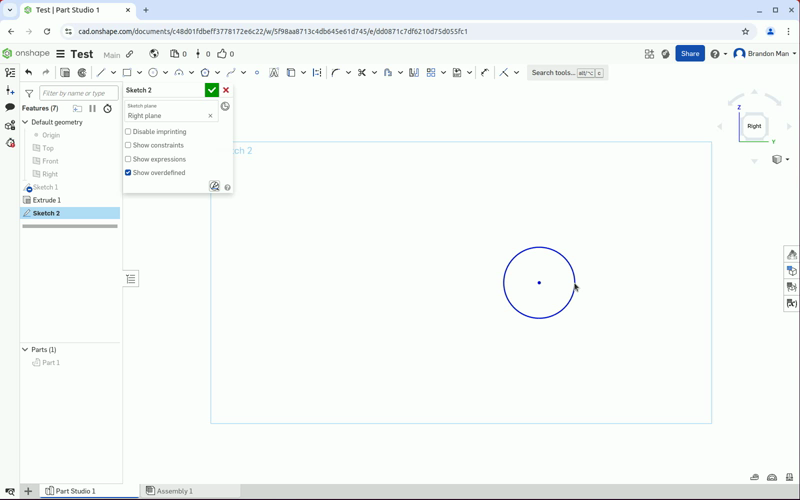
key(c)
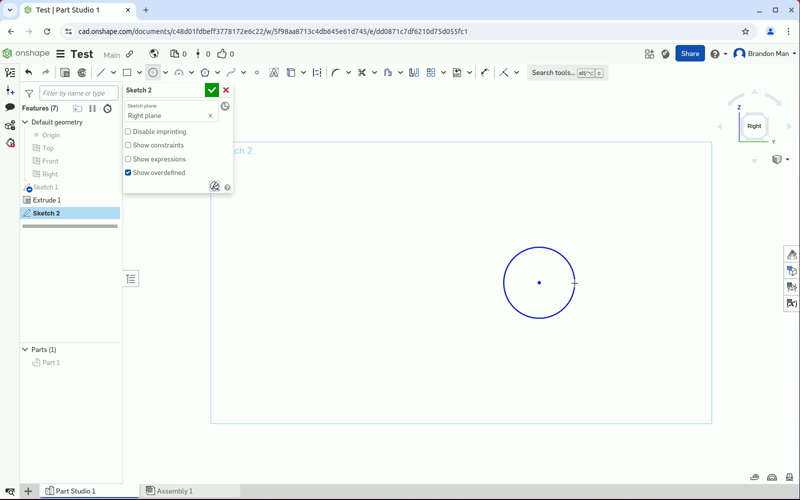
key_down(shift)
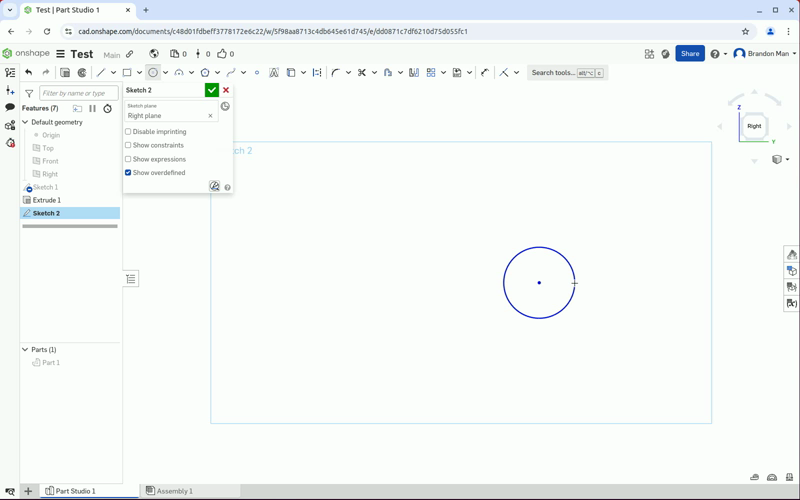
mouse_move(539, 282)
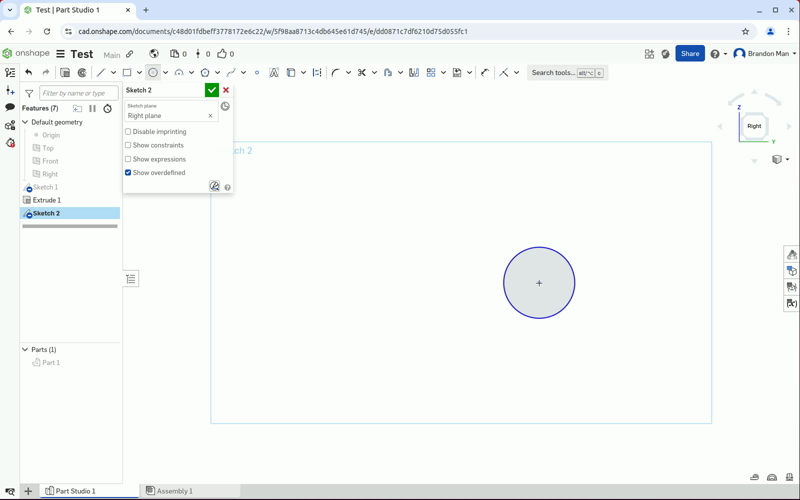
click(539, 282)
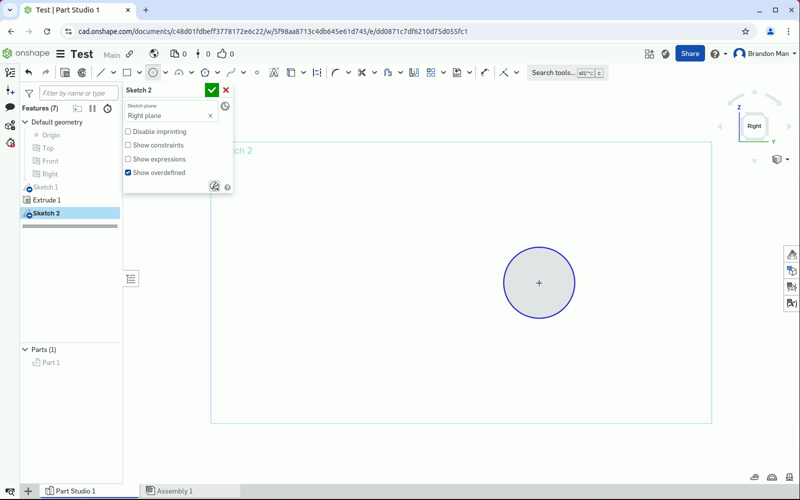
key_up(shift)
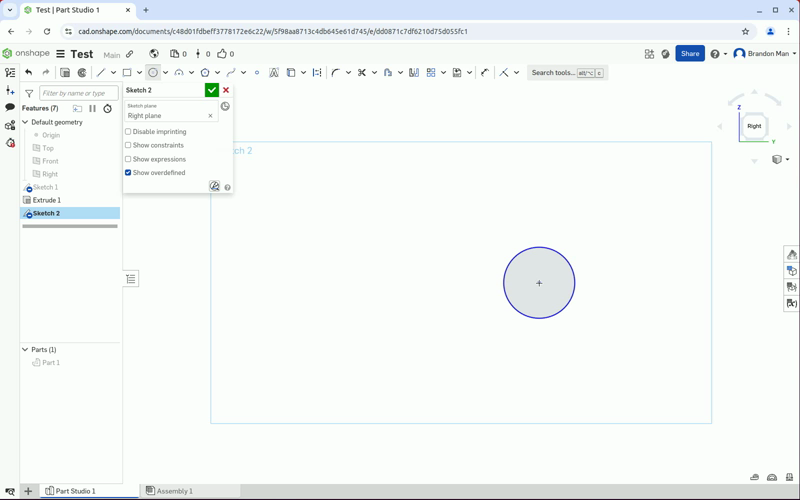
mouse_move(557, 282)
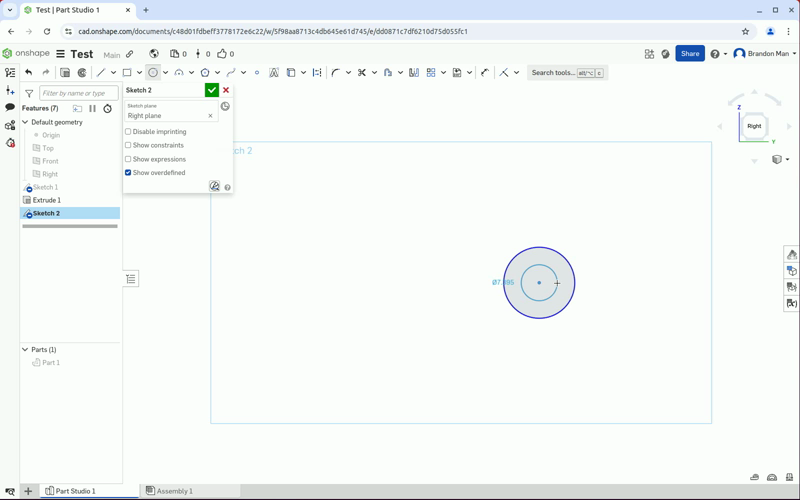
click(557, 282)
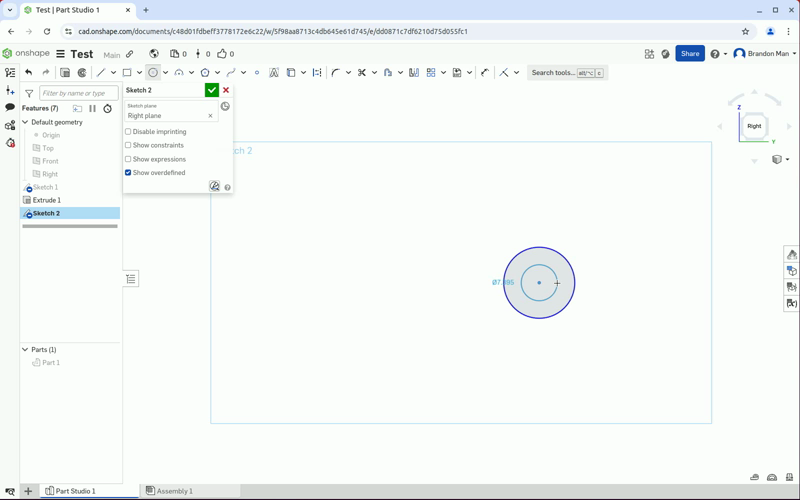
key(esc)
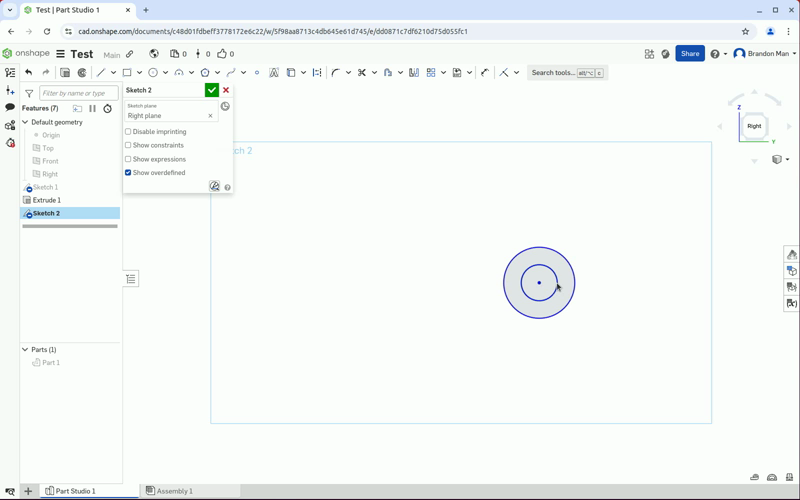
mouse_move(526, 306)
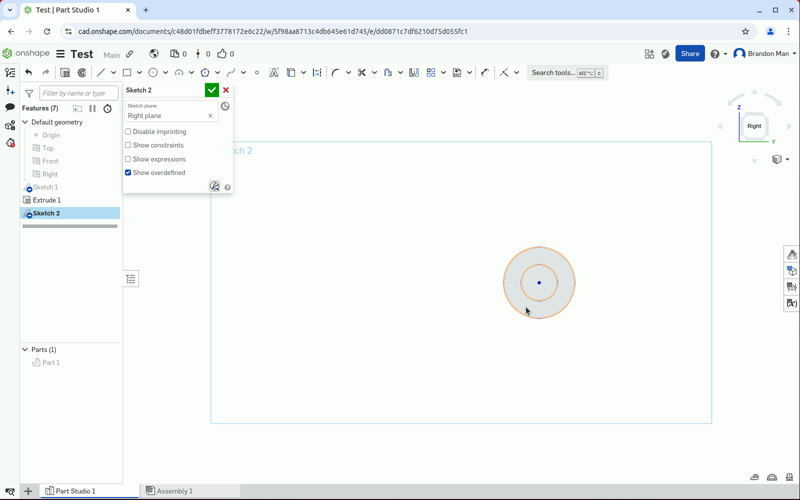
click(526, 306)
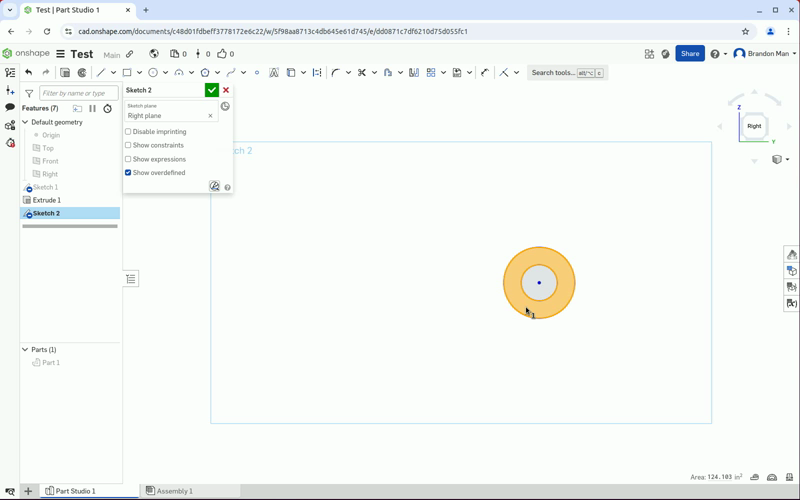
mouse_move(73, 352)
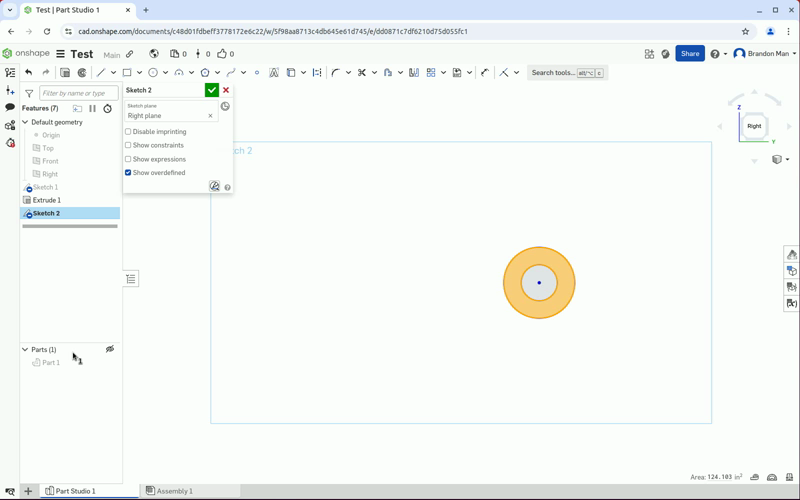
key(shift+y)
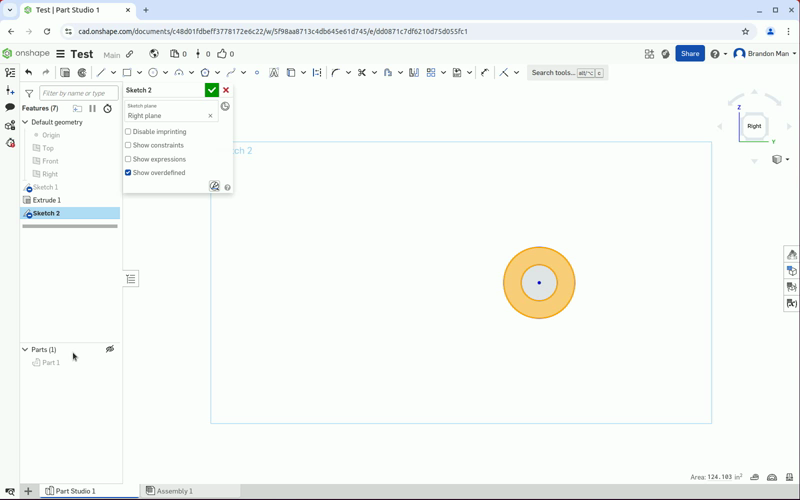
key(shift+e)
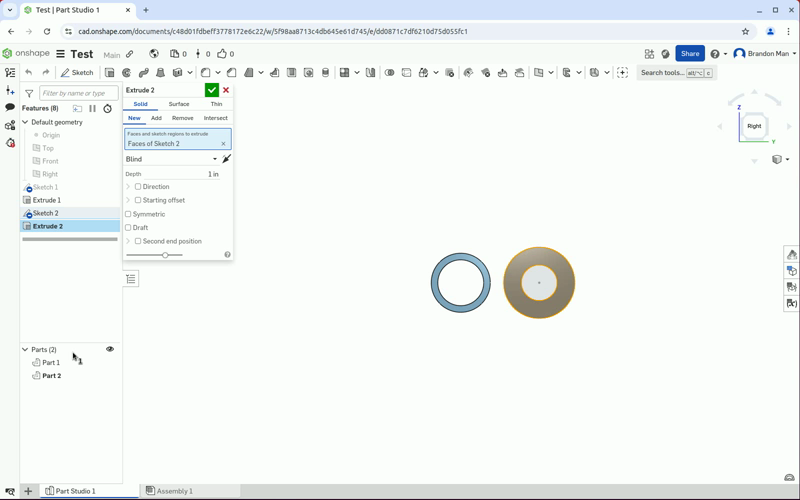
mouse_move(143, 106)
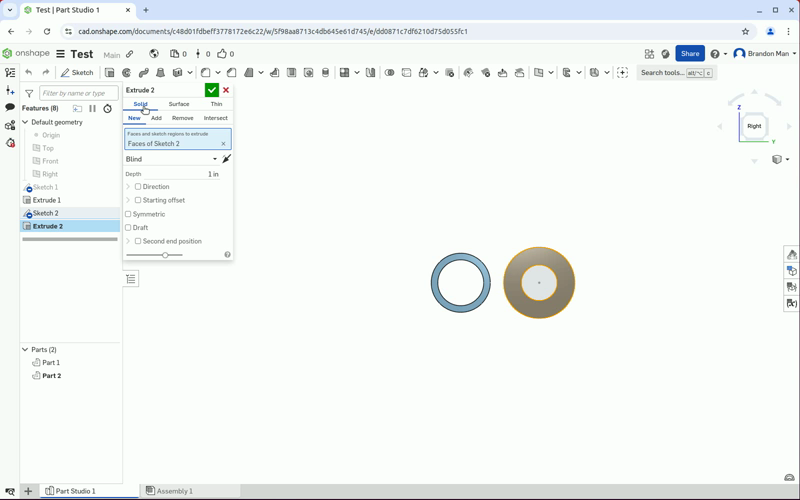
click(143, 106)
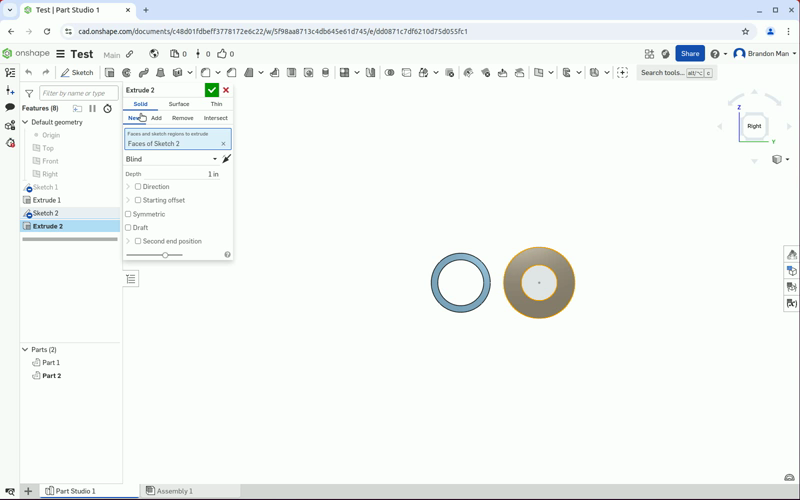
mouse_move(137, 120)
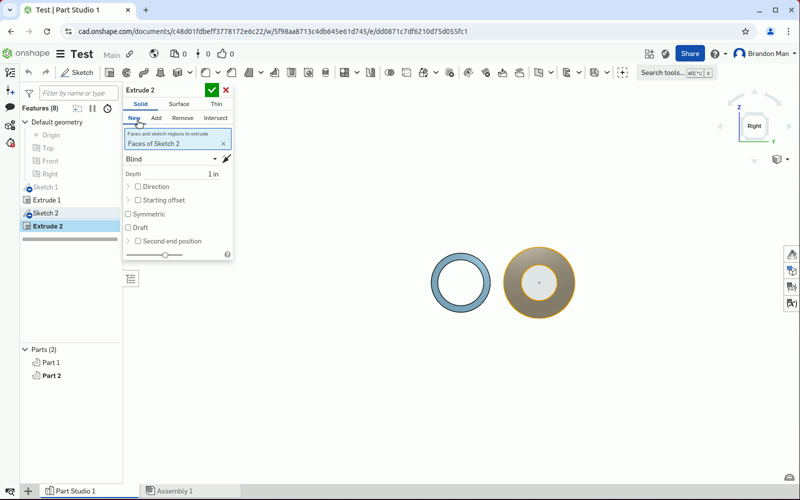
click(137, 120)
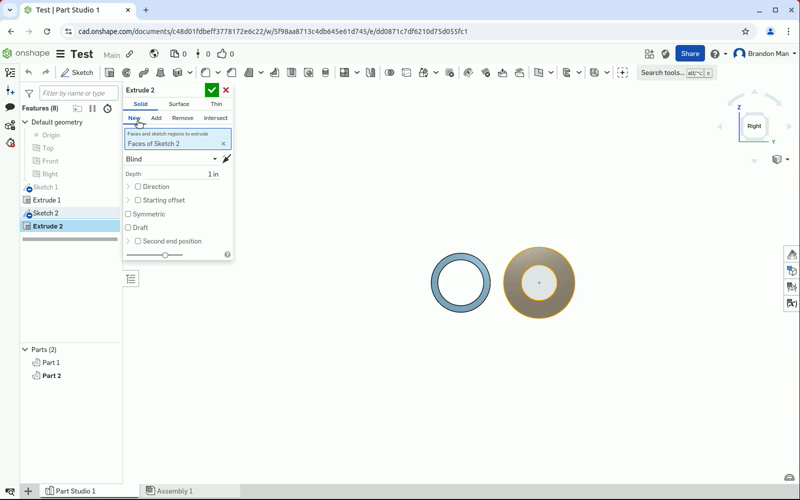
key(tab, 4)
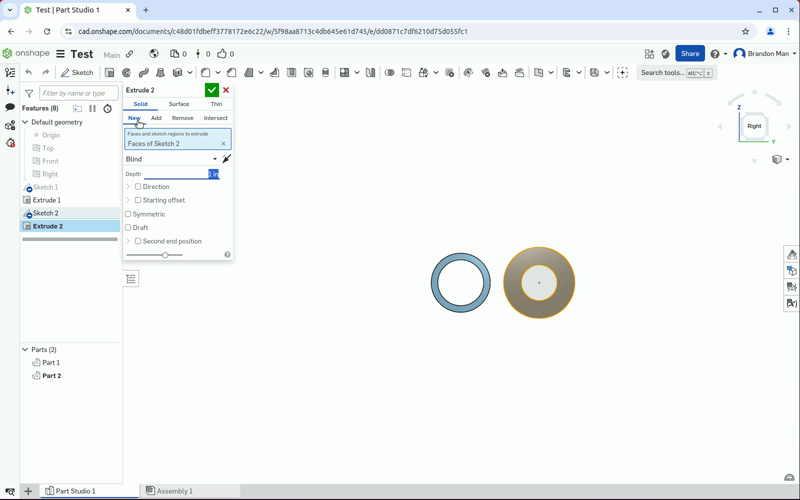
text(2.889)
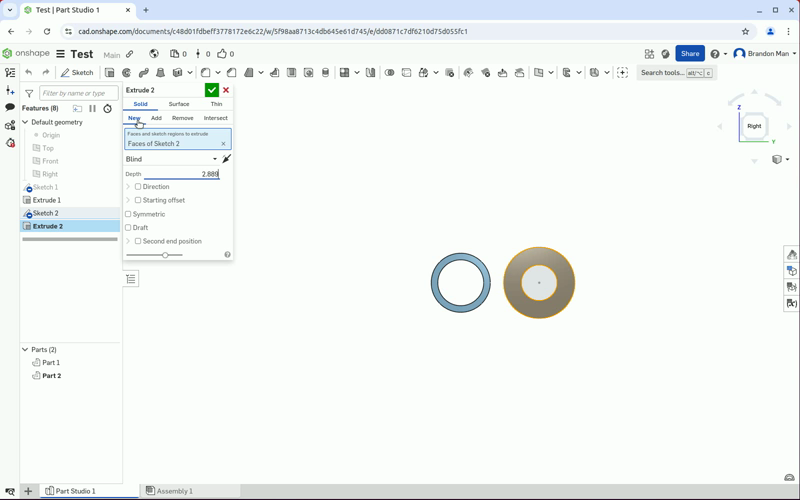
key(enter)
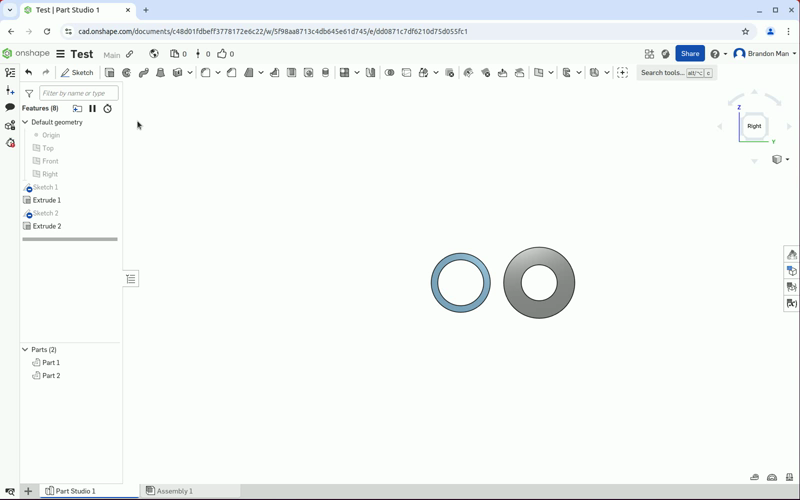
key(shift+h)
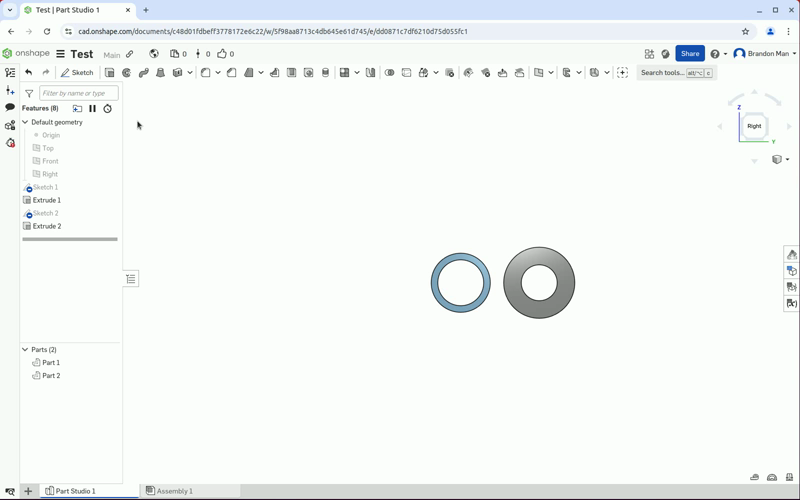
key(shift+h)
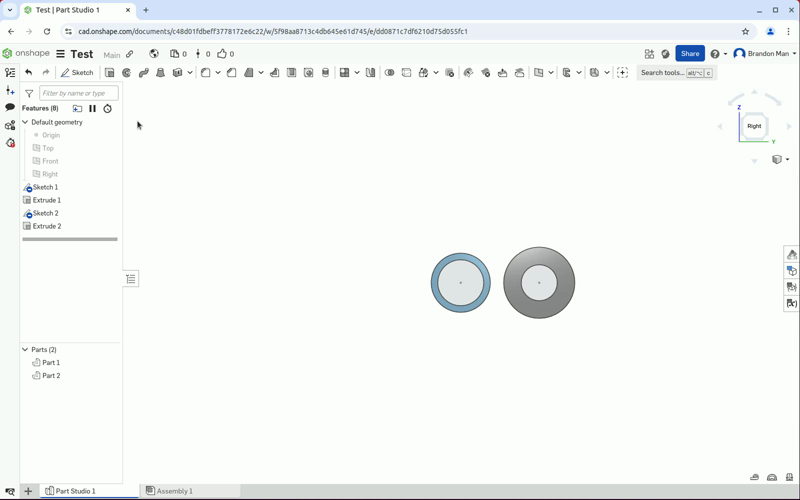
key(shift+7)
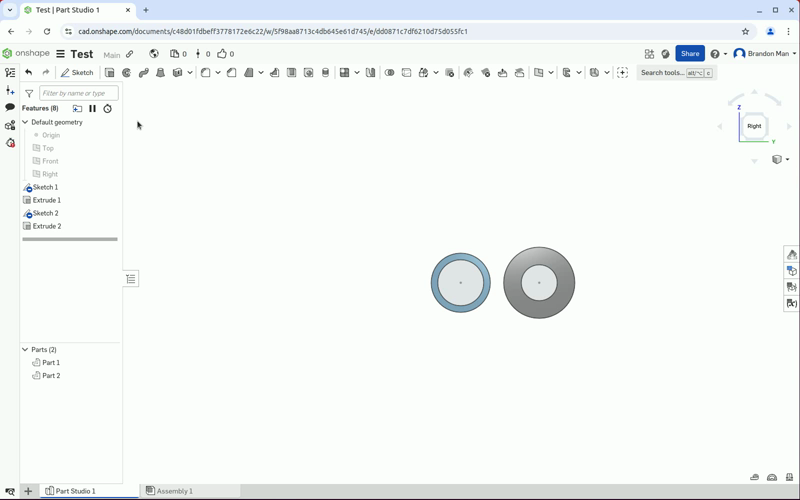
key(right, 2)
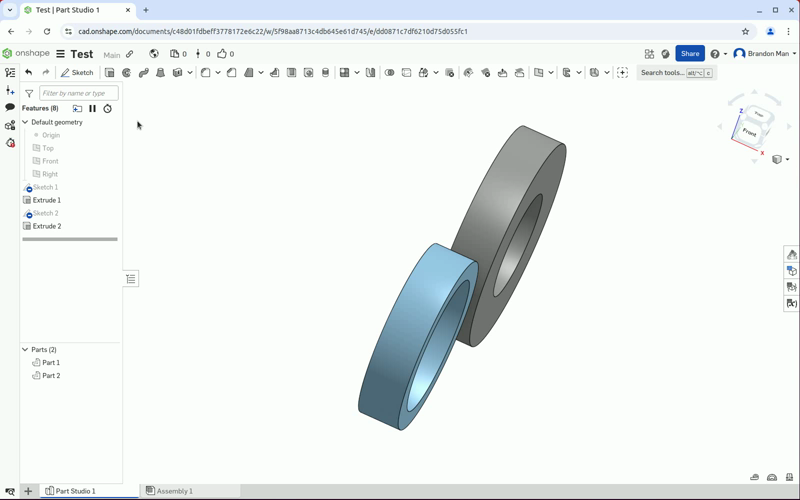
key(down, 2)
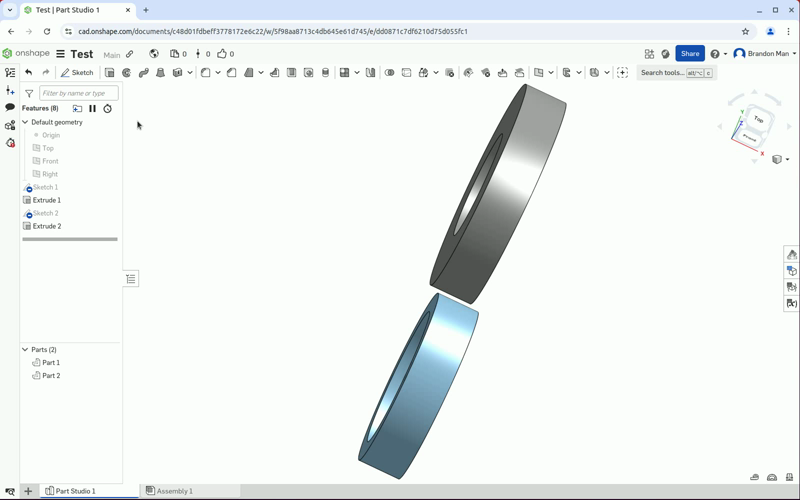
key(up, 2)
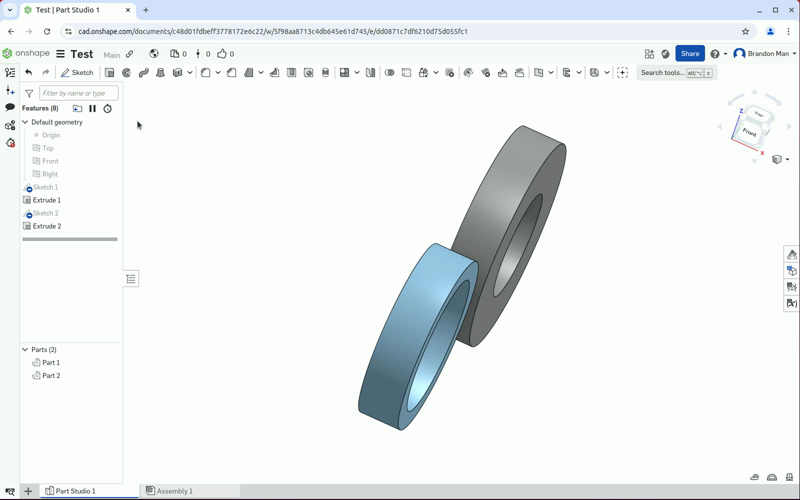
key(left, 2)
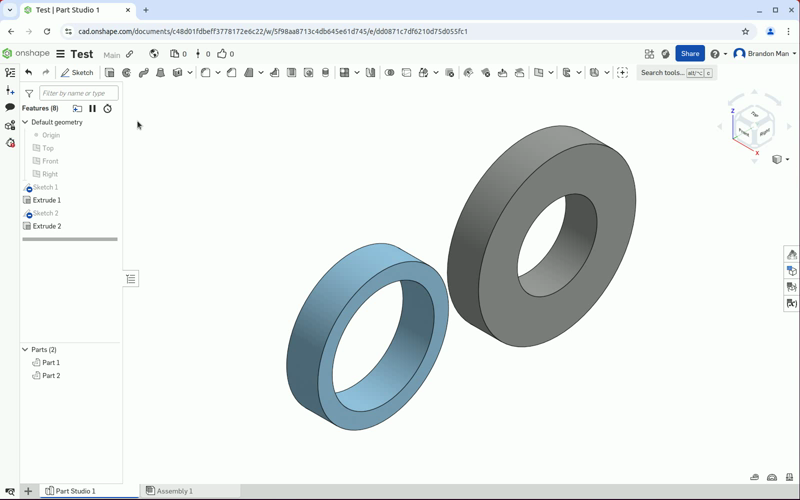
mouse_move(73, 189)
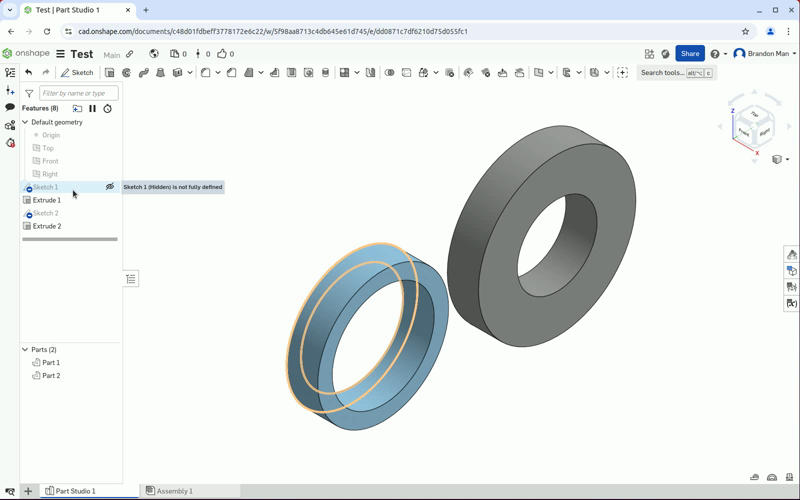
click(73, 189)